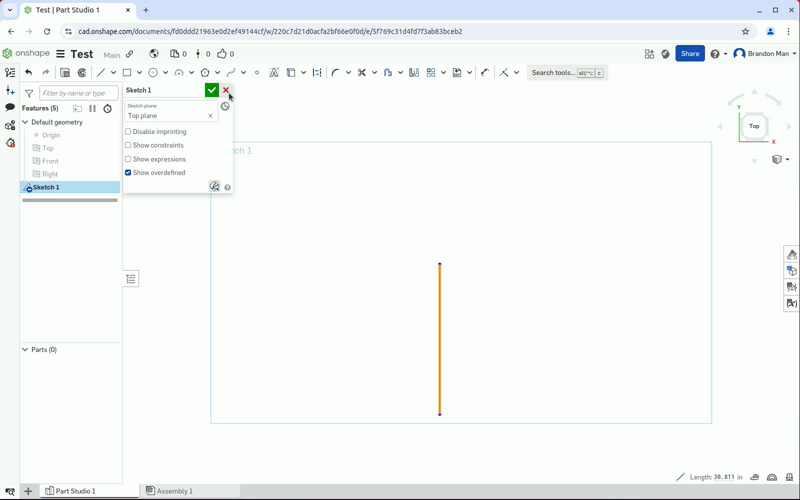
key(shift+h)
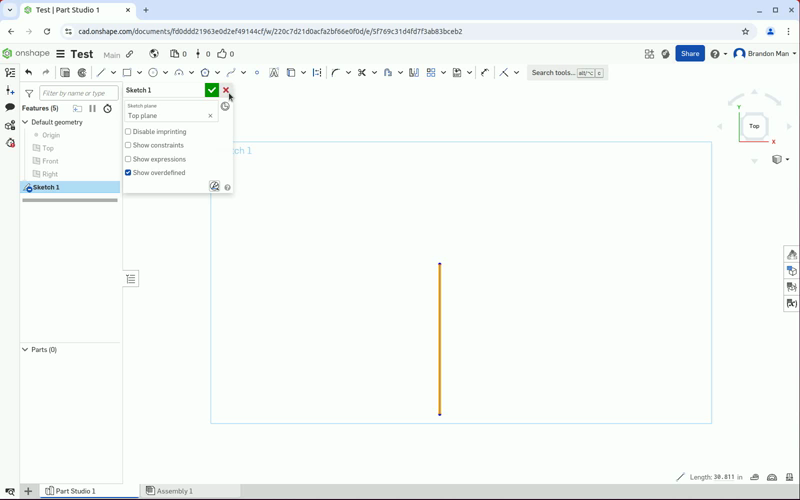
key(shift+s)
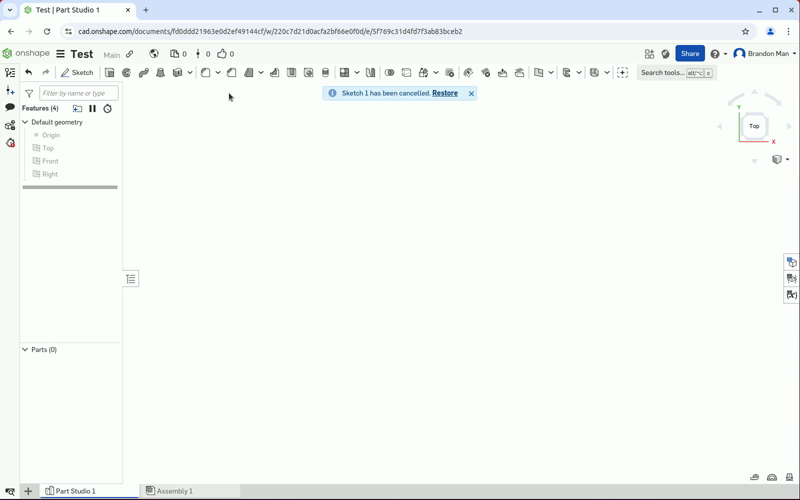
mouse_move(73, 150)
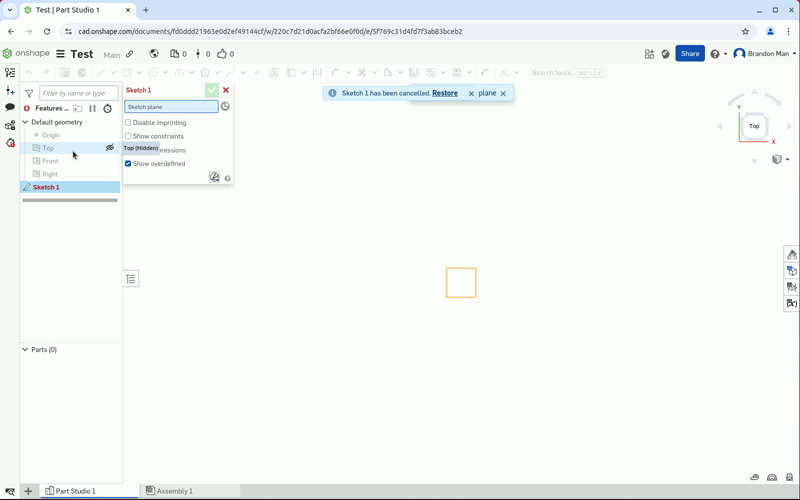
click(73, 150)
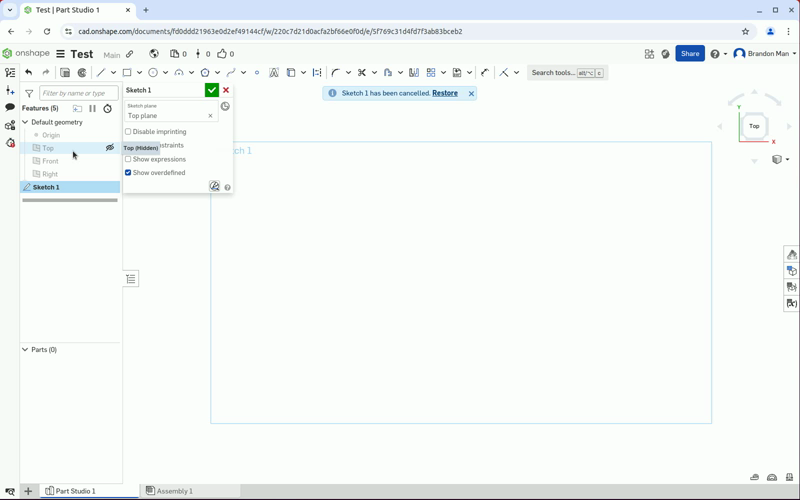
mouse_move(73, 352)
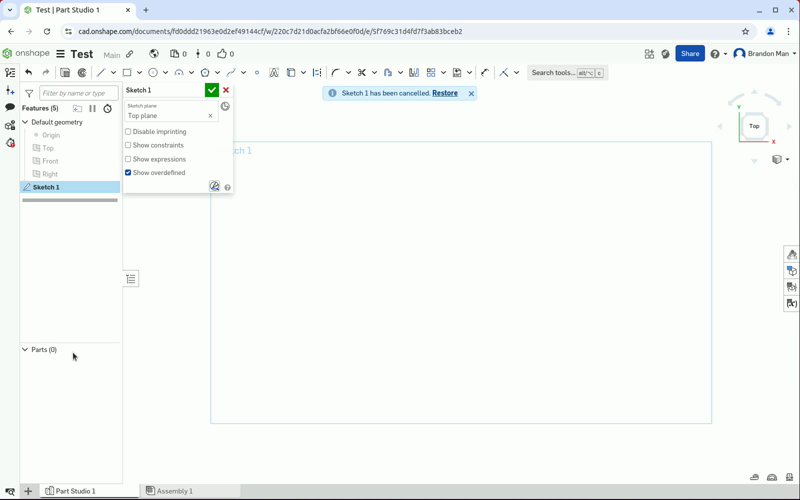
key(y)
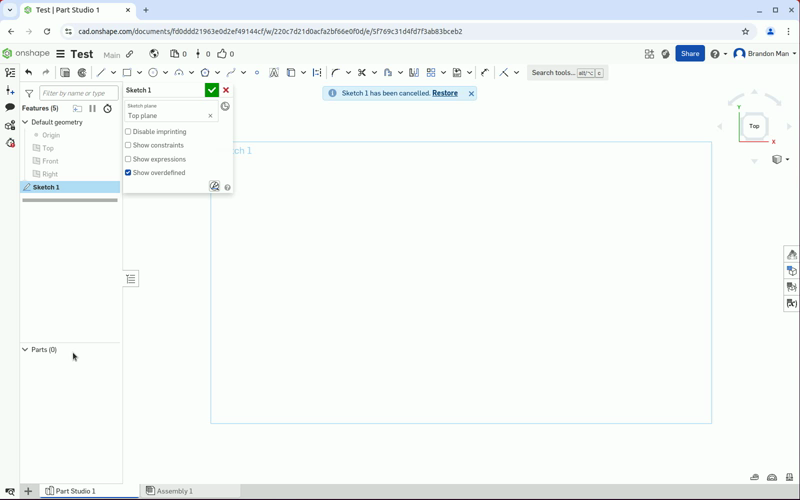
key(c)
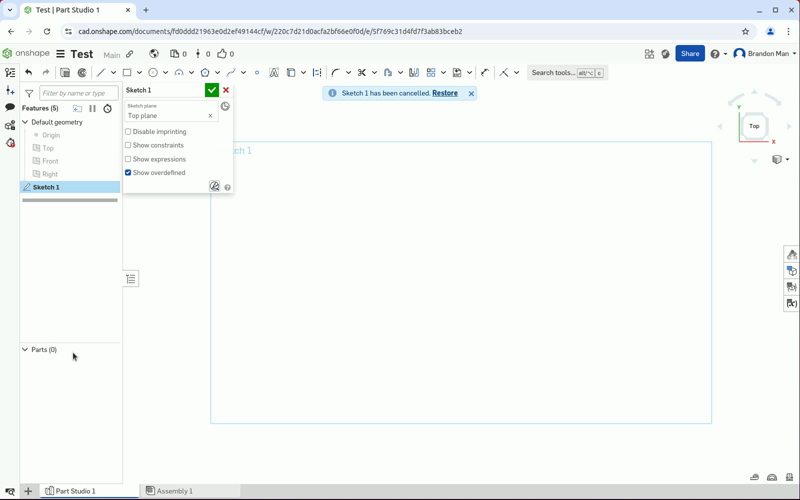
key_down(shift)
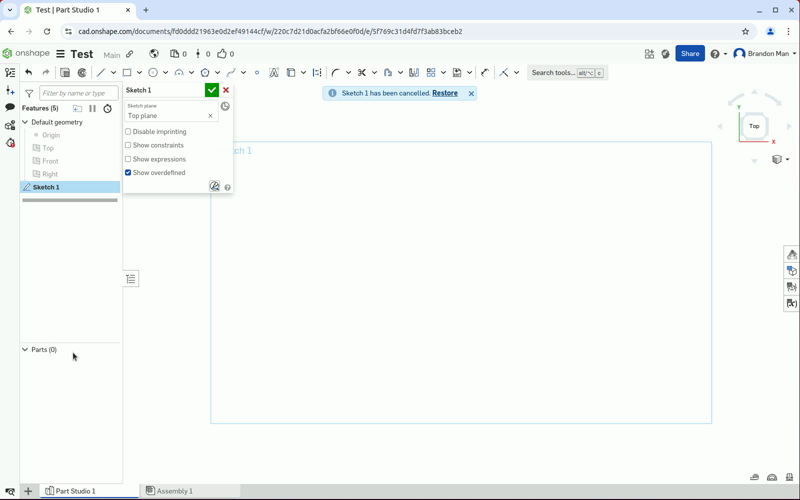
mouse_move(461, 282)
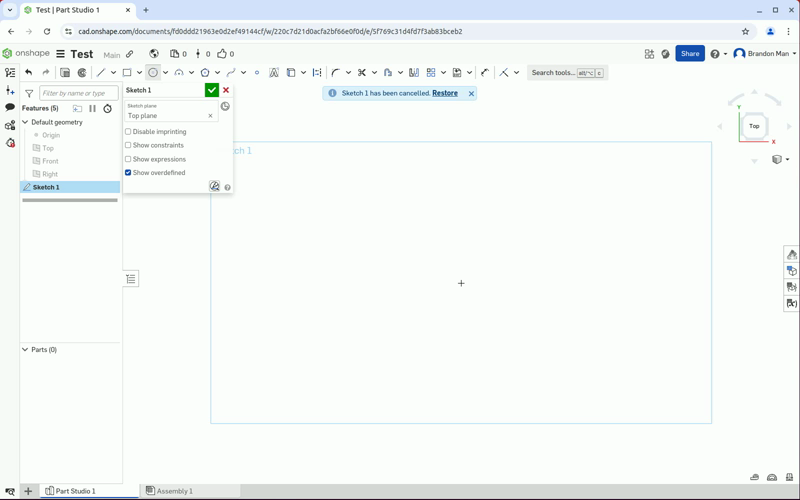
click(461, 282)
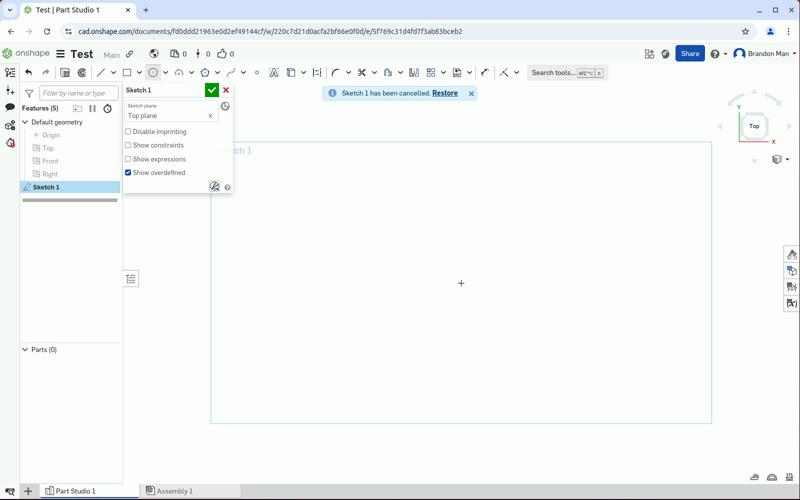
key_up(shift)
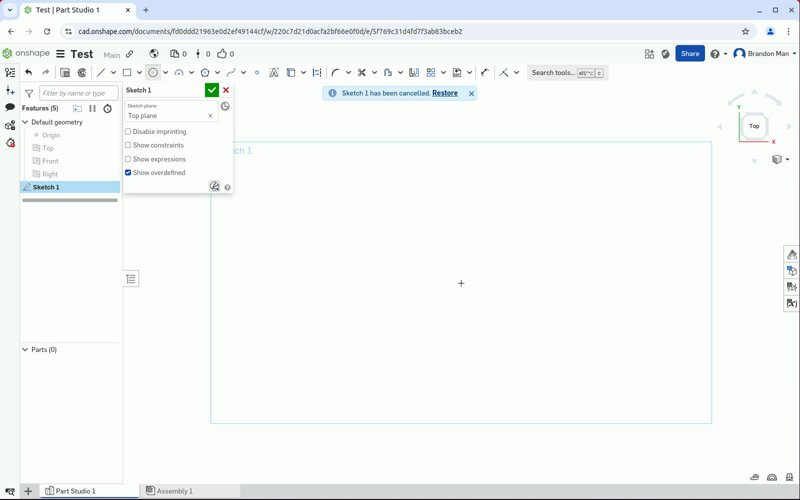
mouse_move(555, 282)
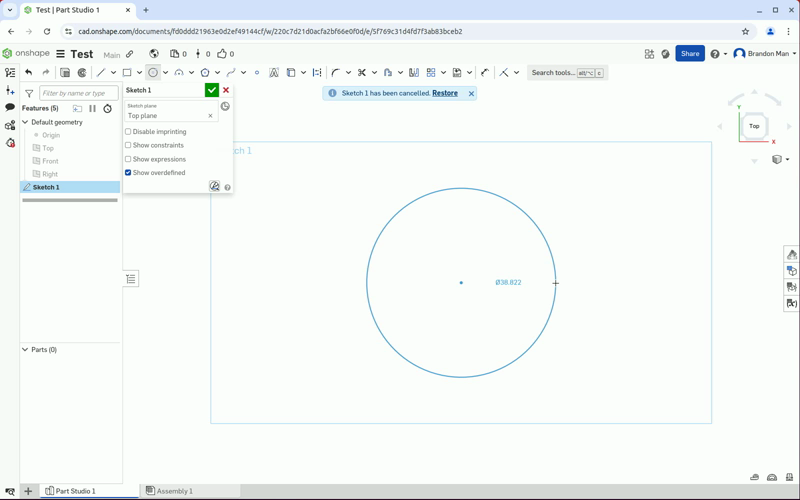
click(555, 282)
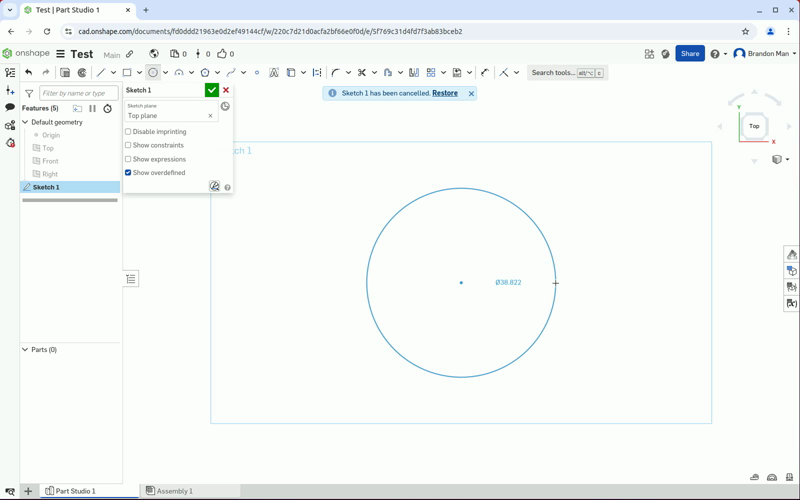
key(esc)
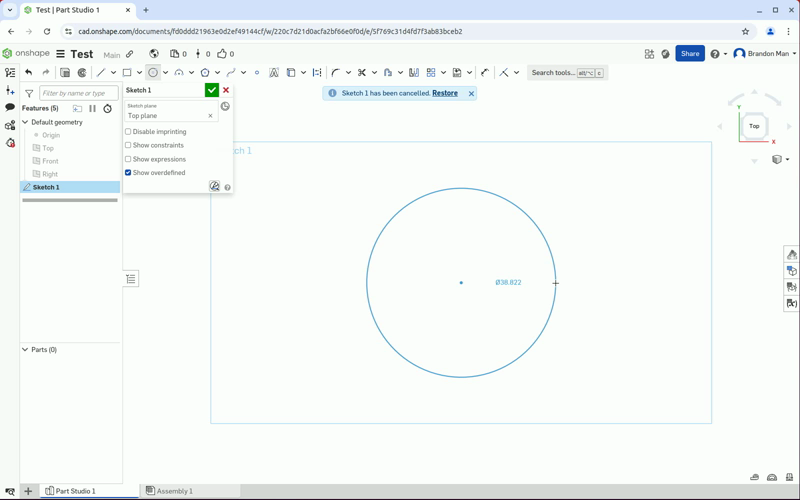
mouse_move(456, 337)
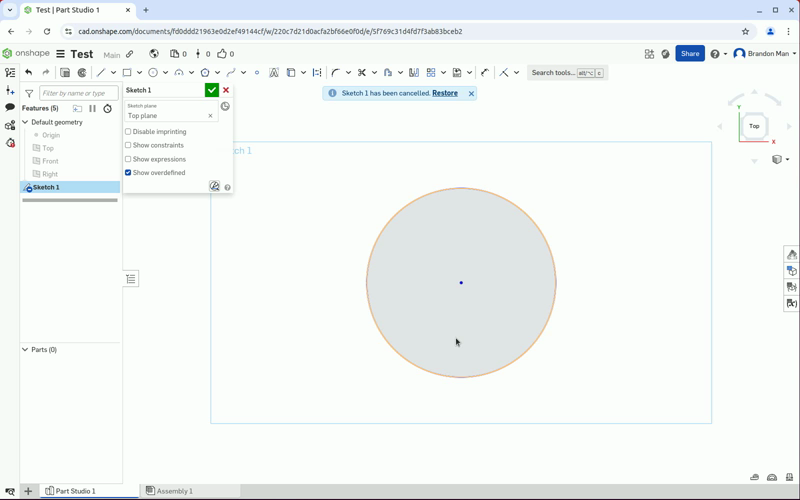
click(456, 337)
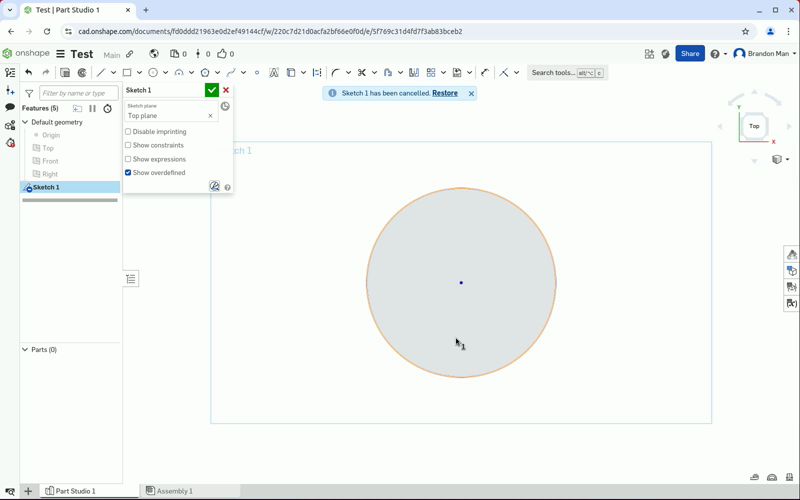
mouse_move(73, 352)
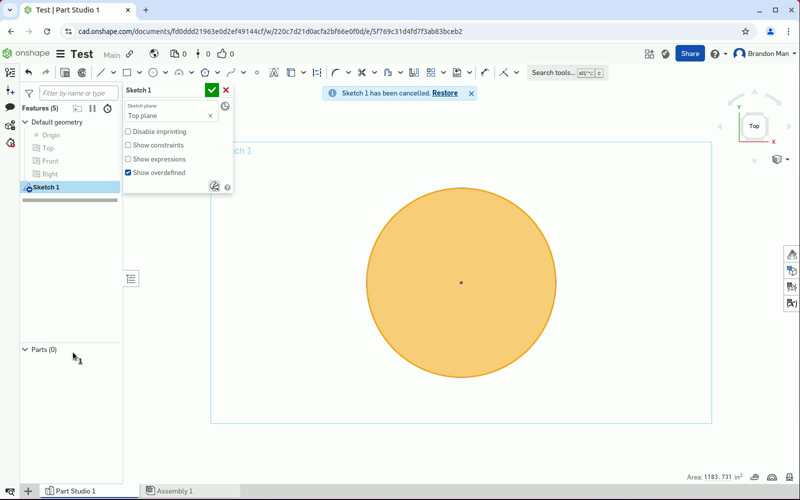
key(shift+y)
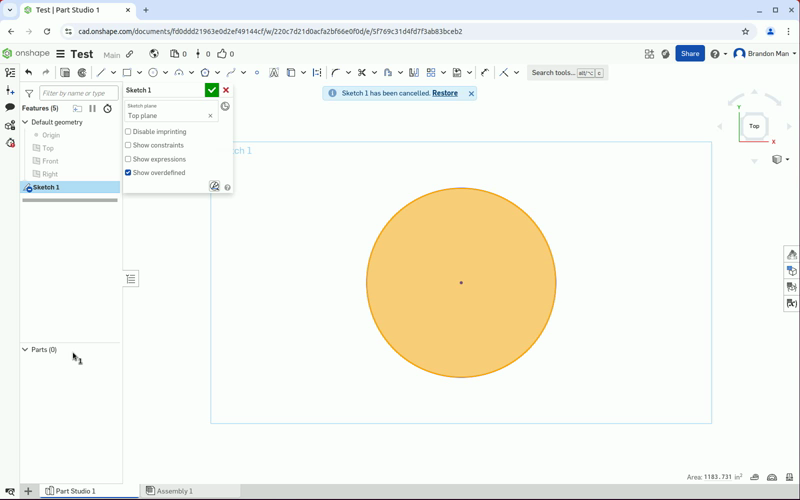
key(shift+e)
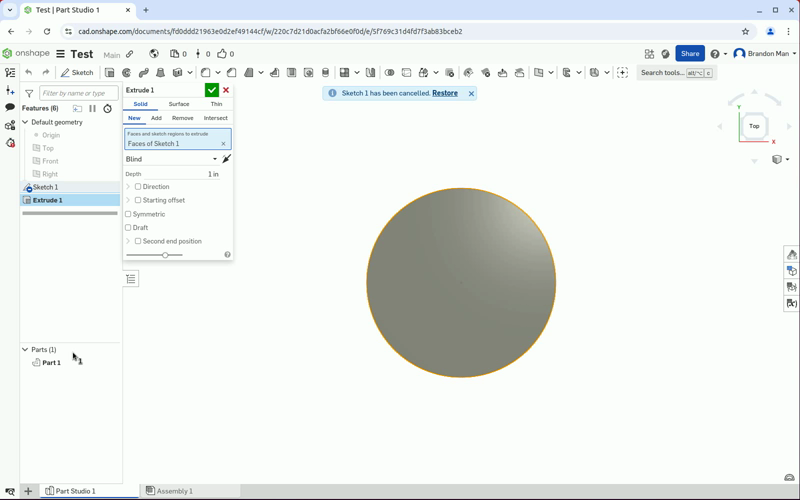
mouse_move(143, 106)
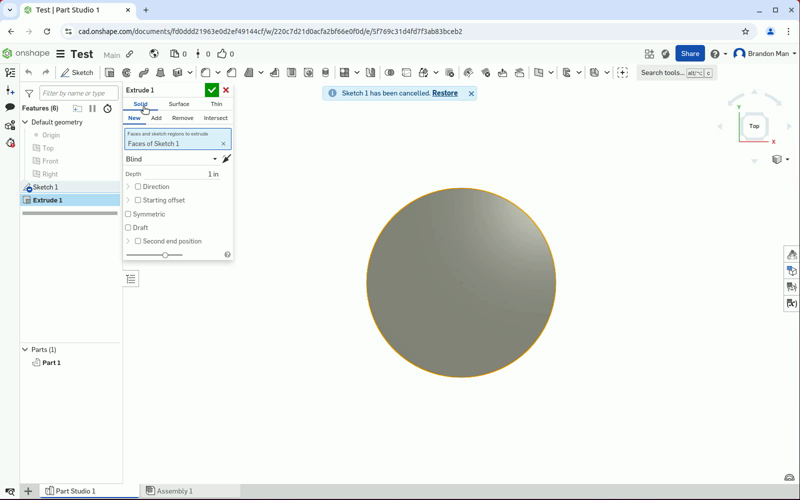
click(143, 106)
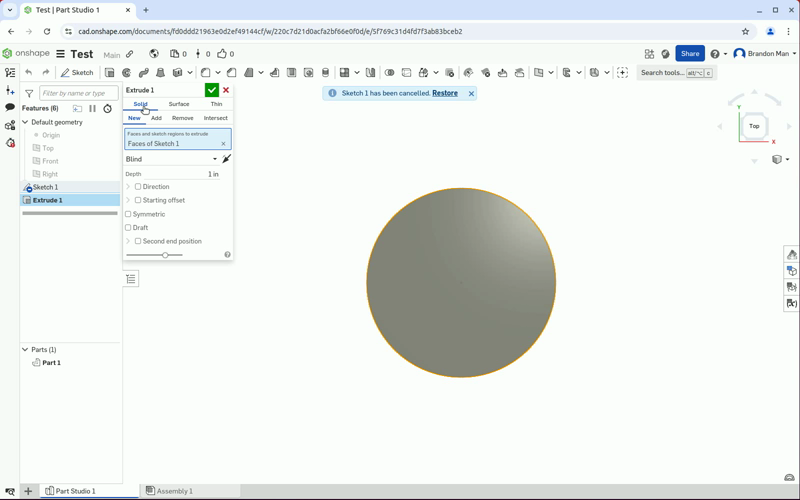
mouse_move(137, 120)
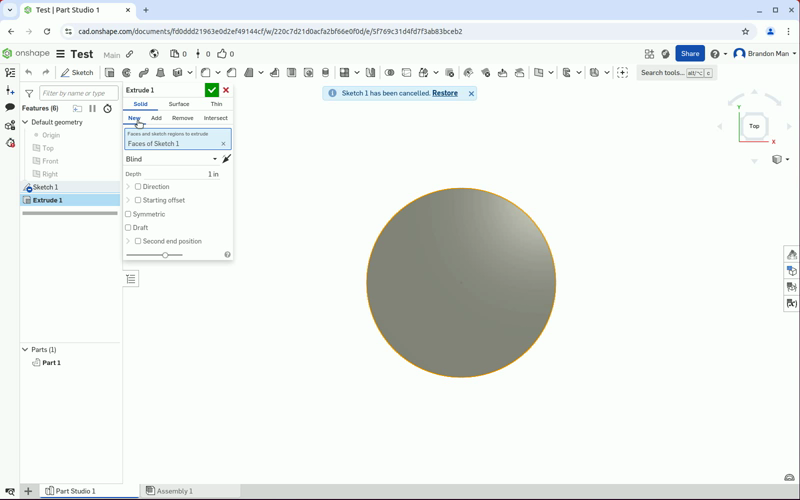
click(137, 120)
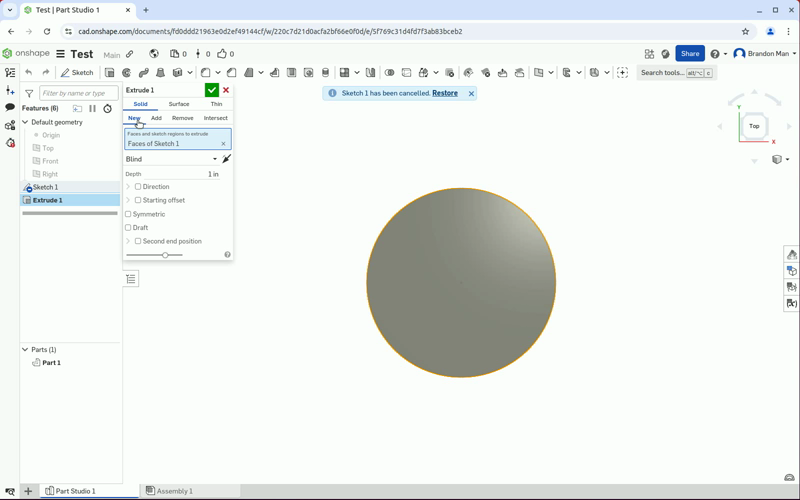
key(tab, 4)
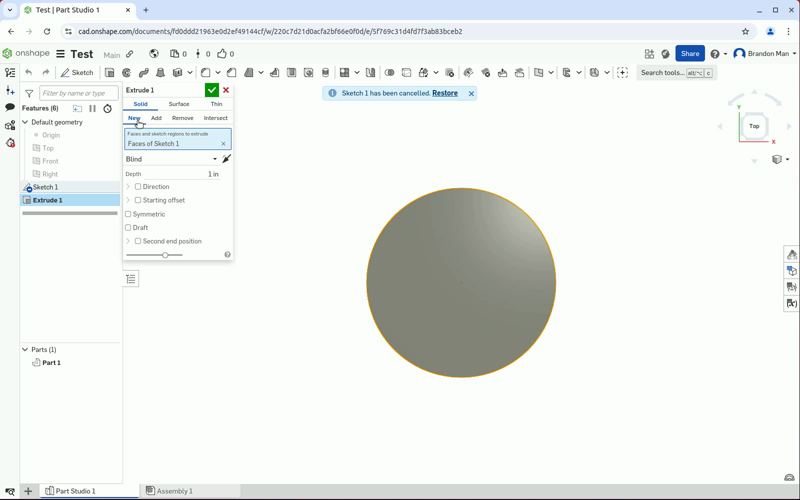
text(15.405)
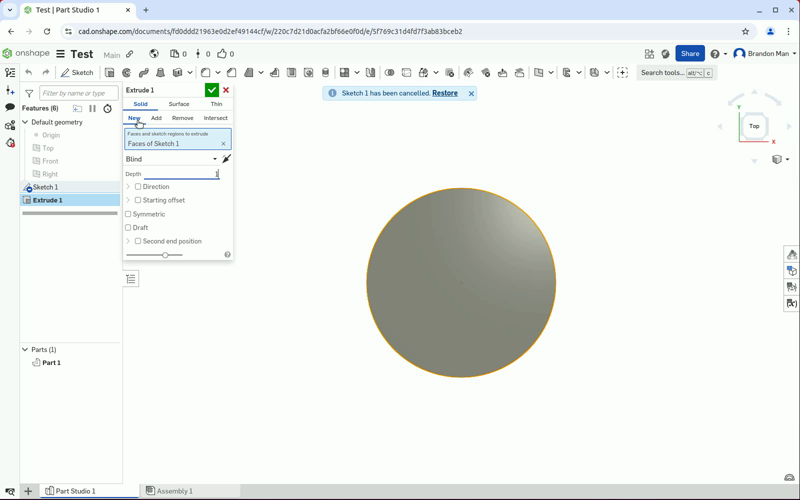
key(enter)
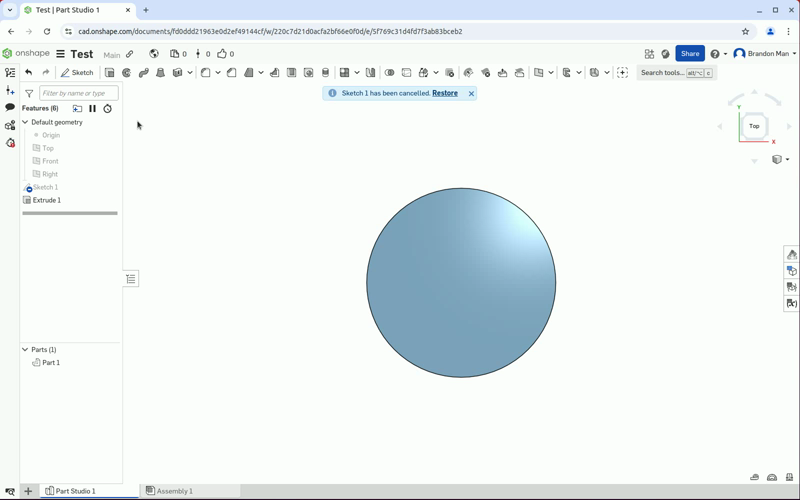
key(shift+h)
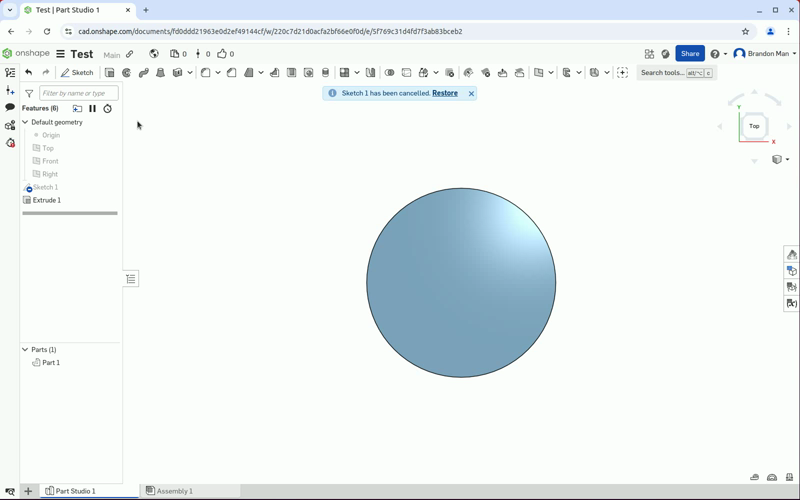
key(shift+h)
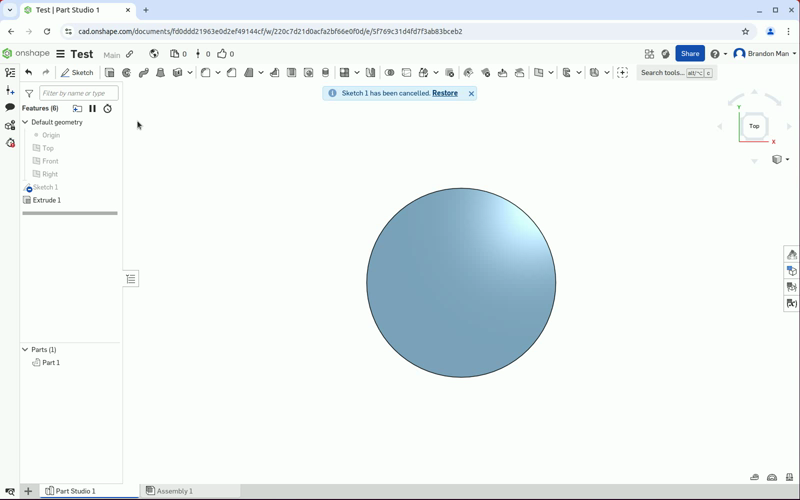
mouse_move(73, 189)
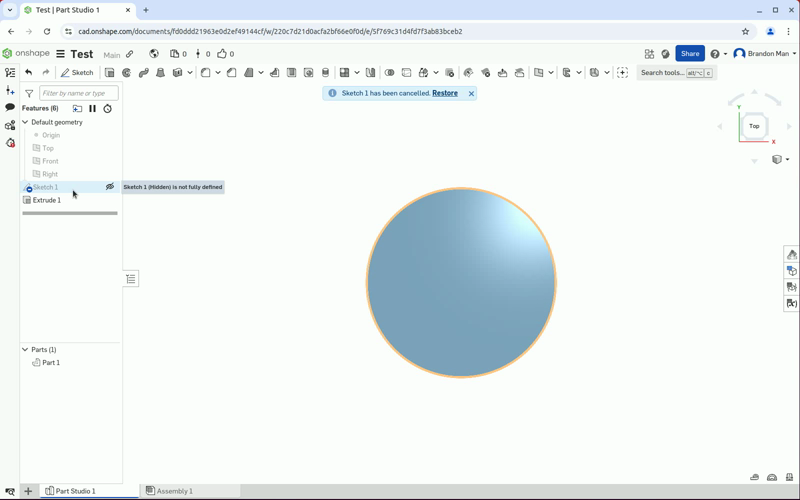
click(73, 189)
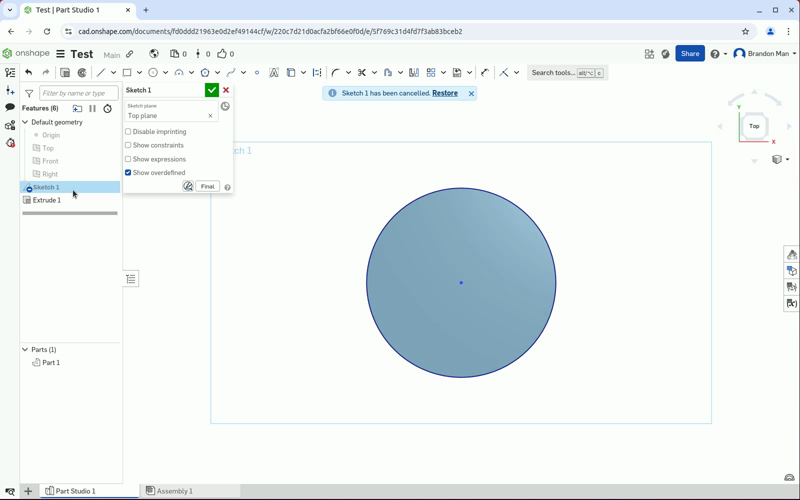
mouse_move(229, 92)
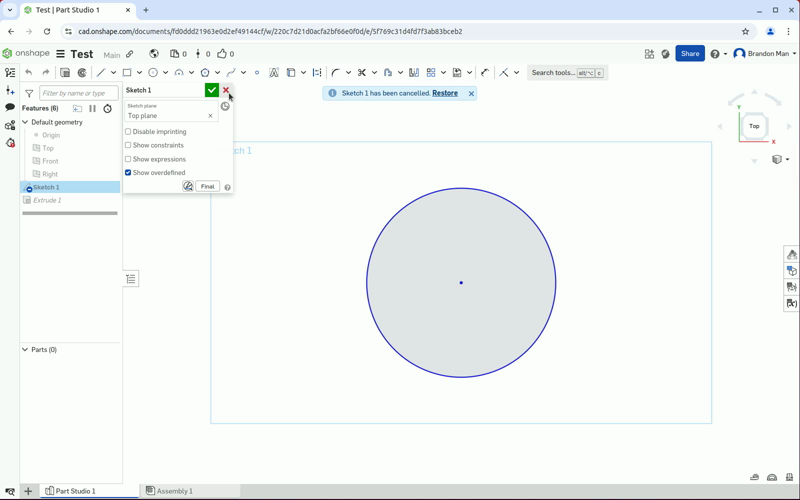
click(229, 92)
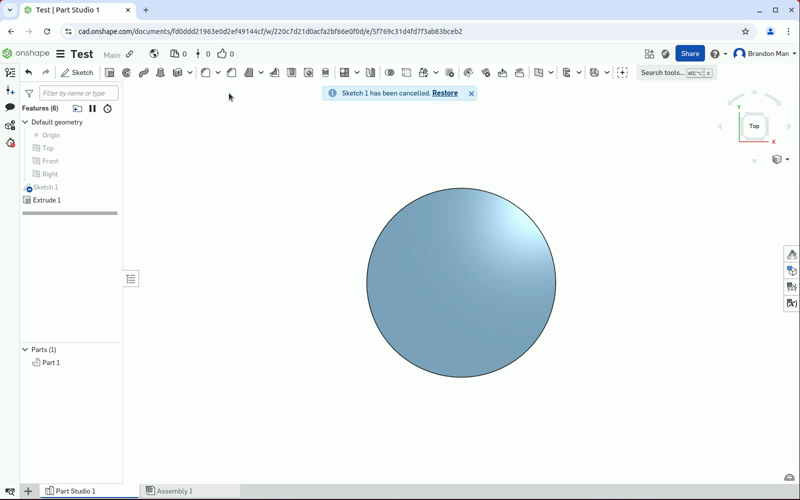
mouse_move(73, 352)
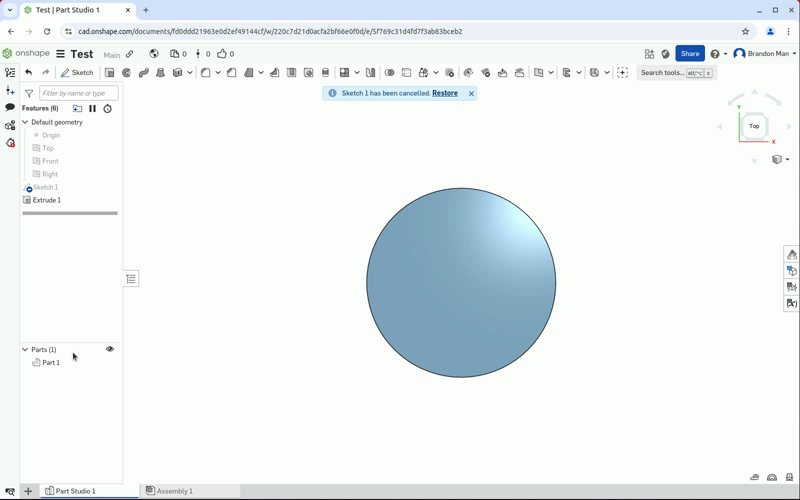
key(y)
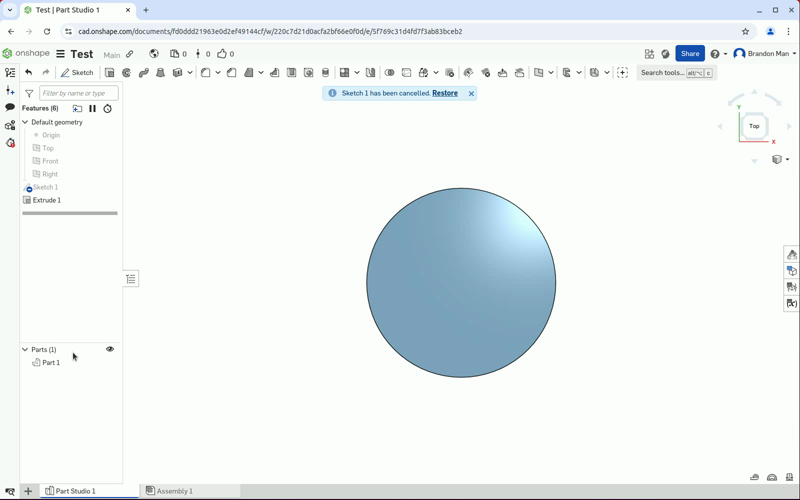
key(shift+p)
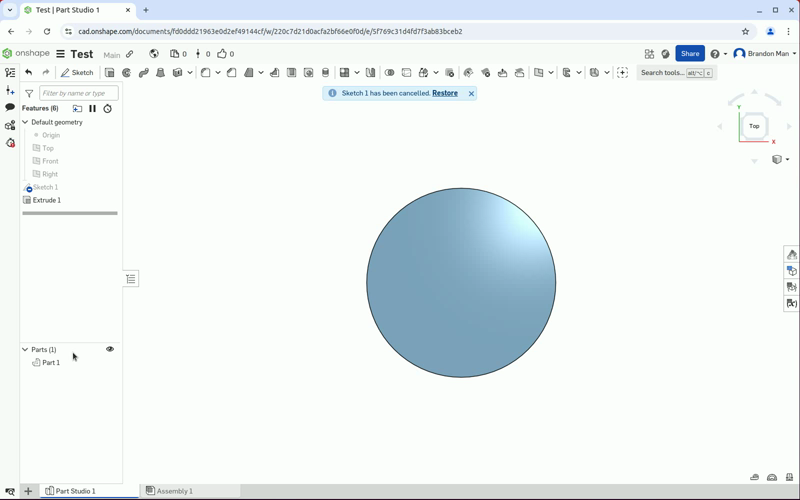
key(space)
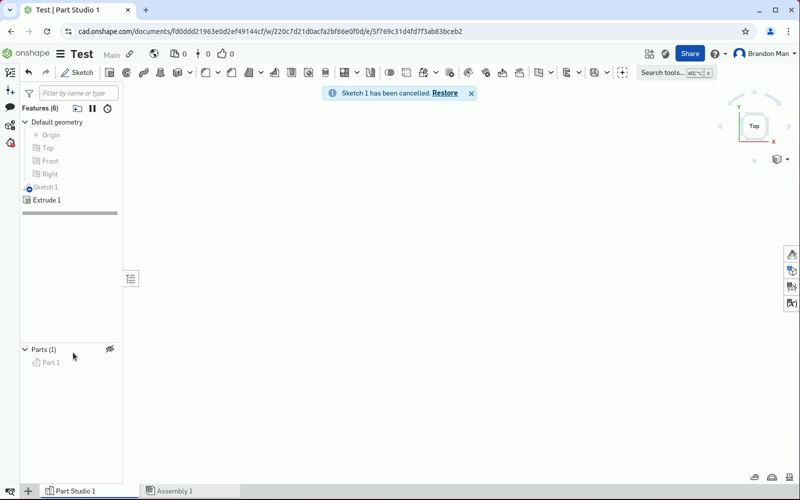
key_down(shift)
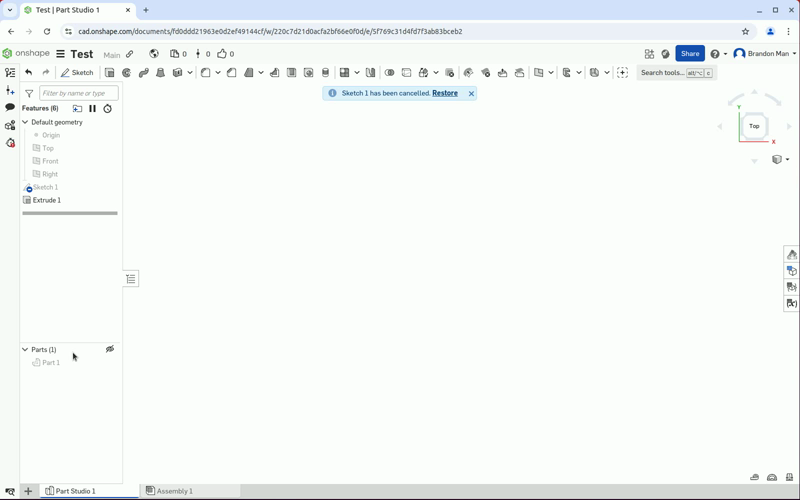
key(up)
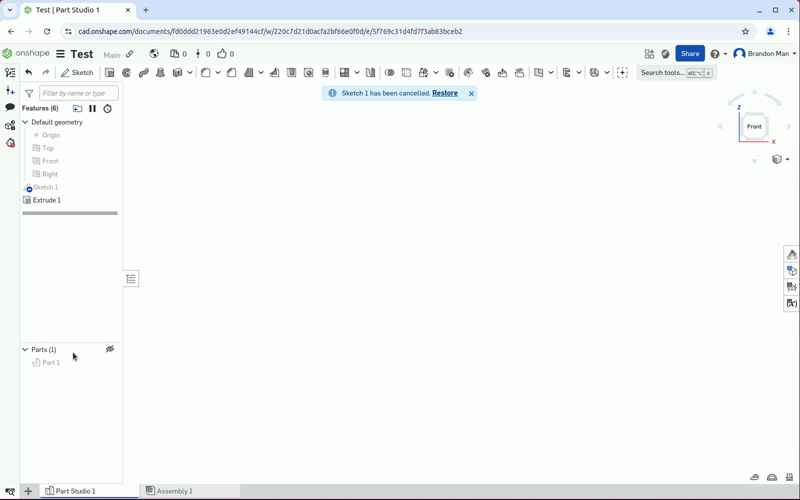
key_up(shift)
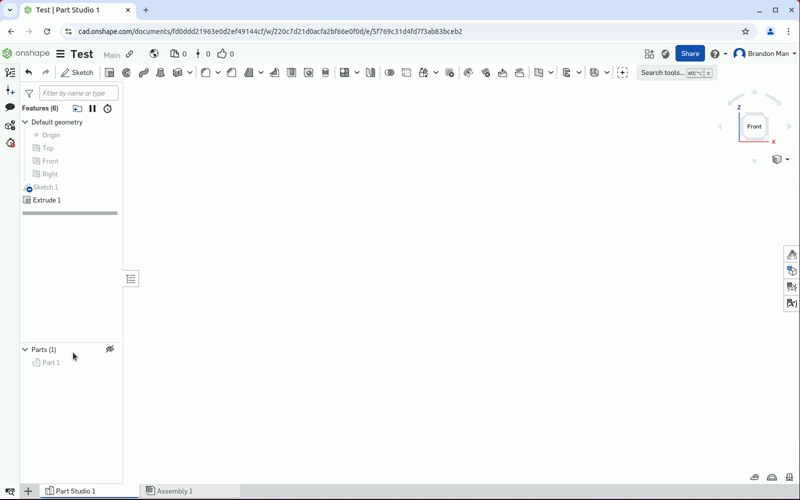
mouse_move(73, 352)
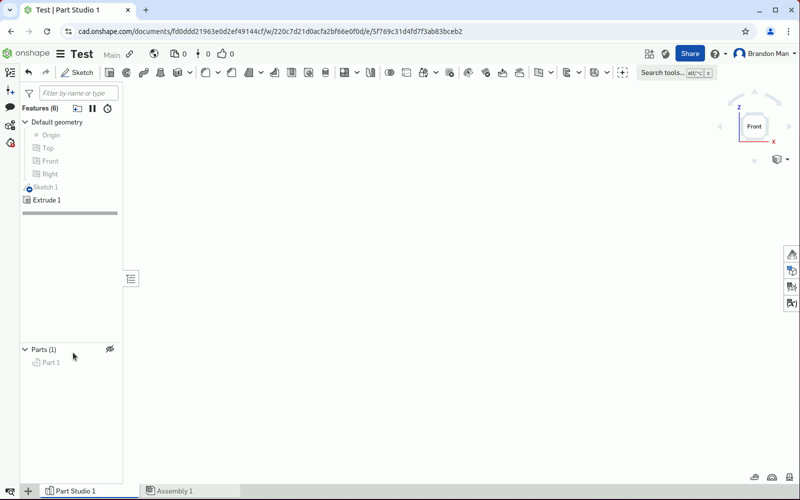
key(shift+y)
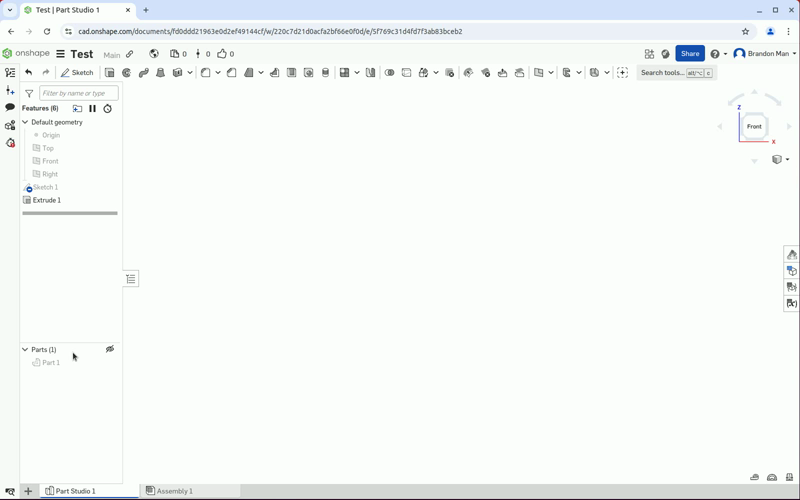
key(shift+s)
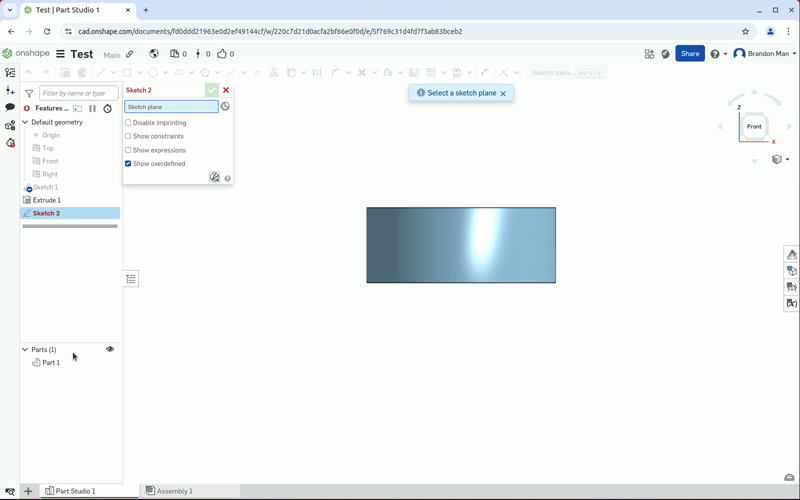
mouse_move(73, 163)
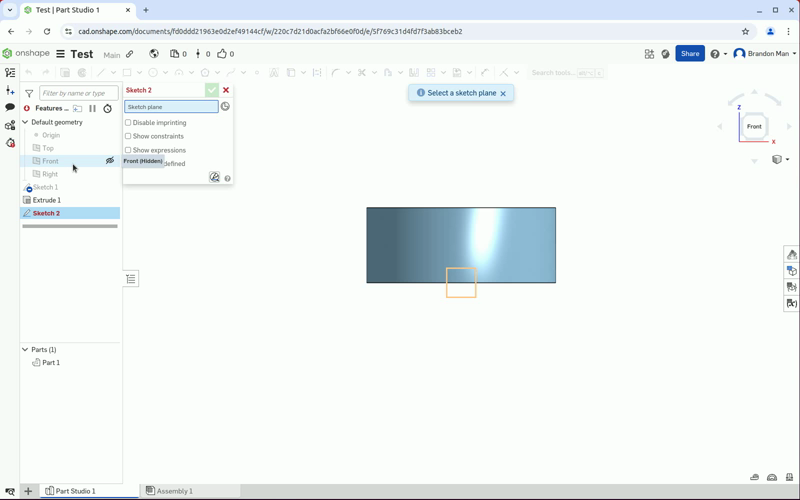
click(73, 163)
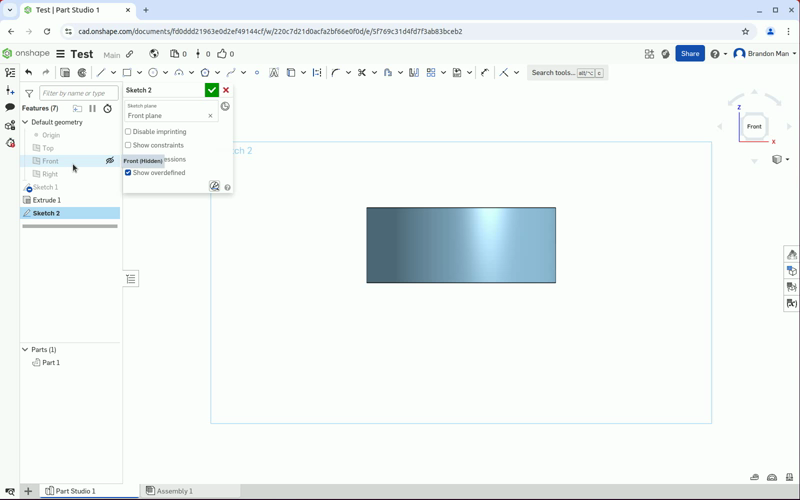
mouse_move(73, 352)
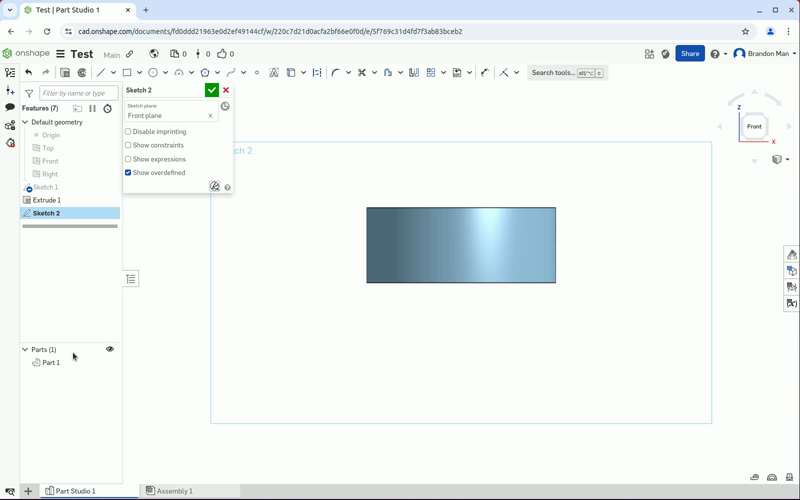
key(y)
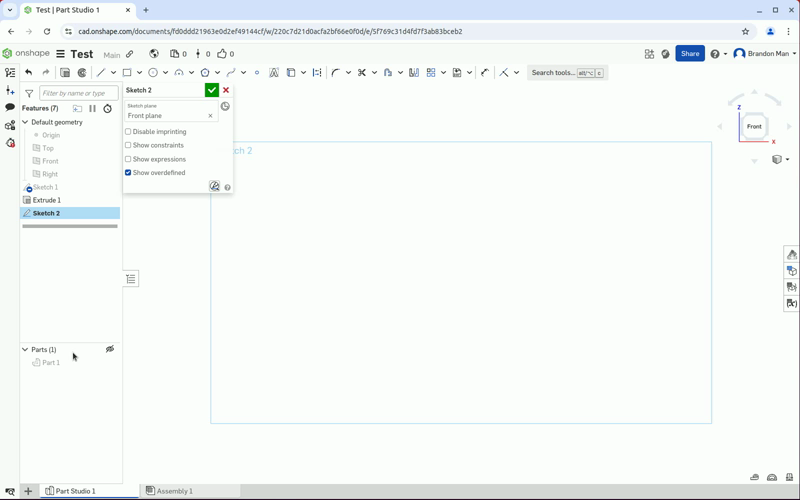
key(c)
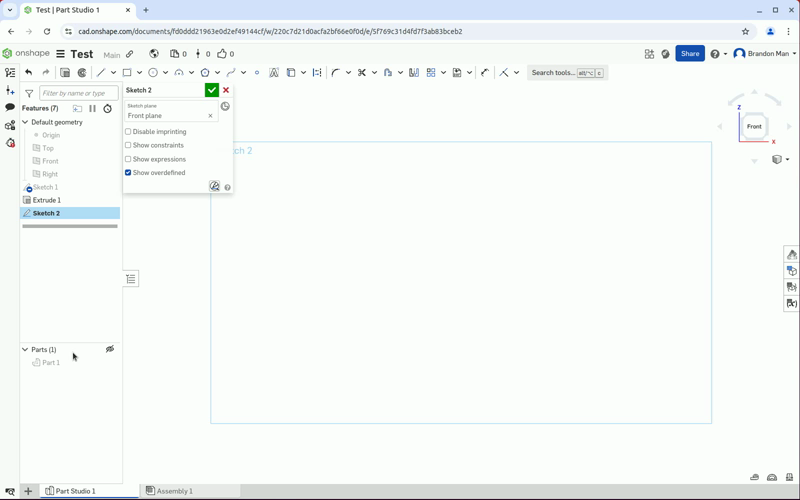
key_down(shift)
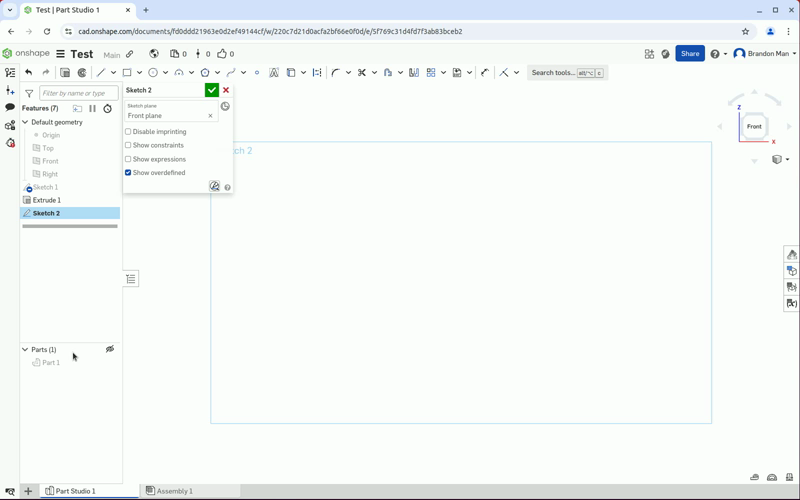
mouse_move(461, 245)
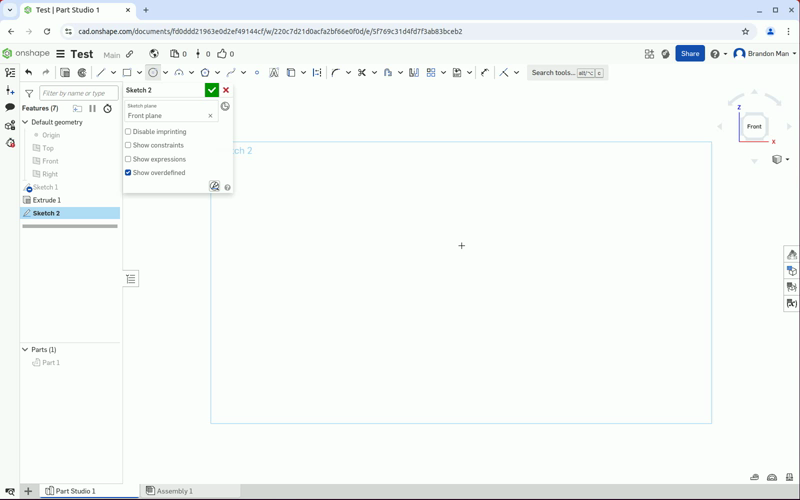
click(461, 245)
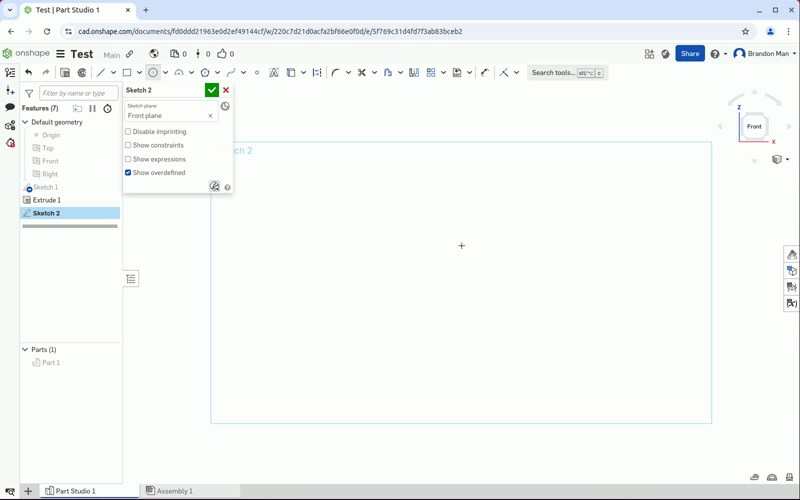
key_up(shift)
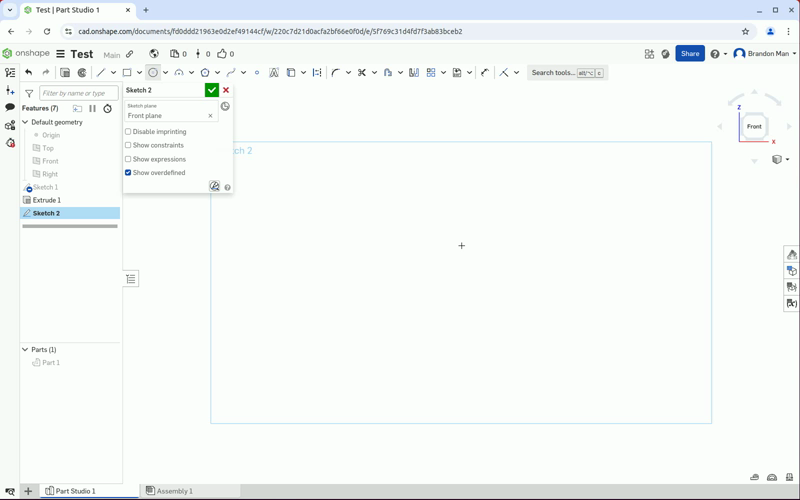
mouse_move(478, 245)
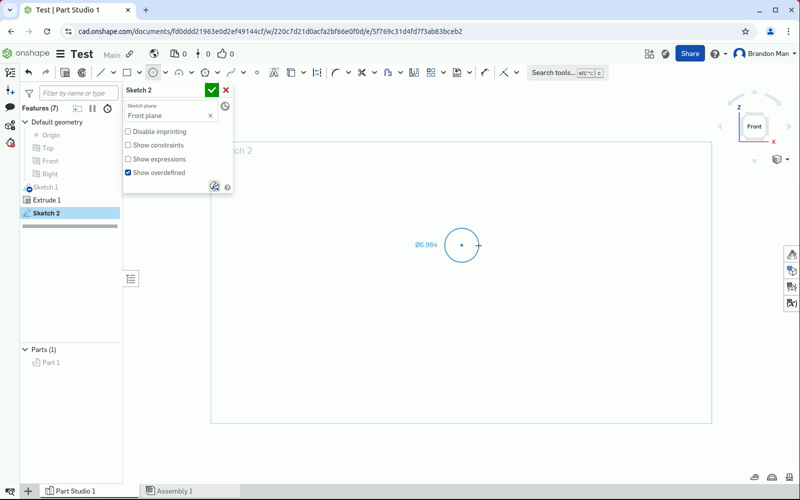
click(478, 245)
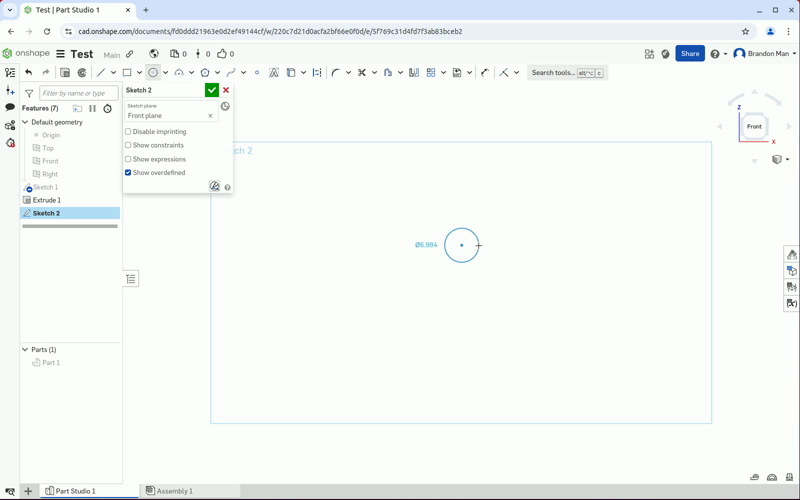
key(esc)
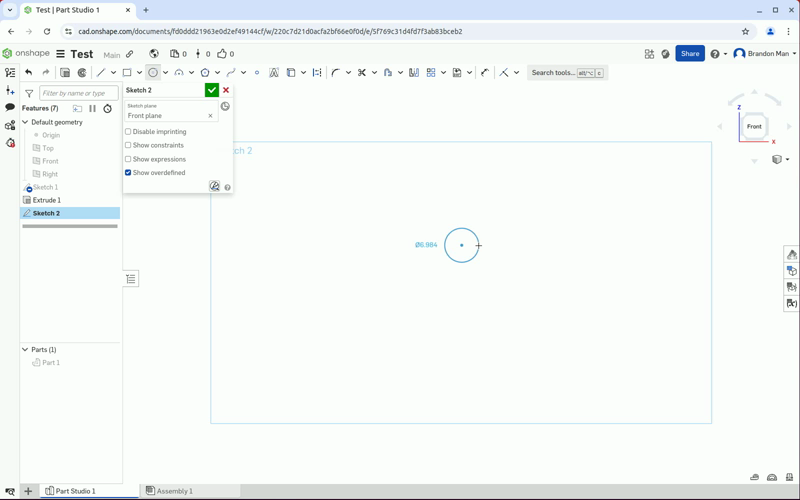
mouse_move(459, 254)
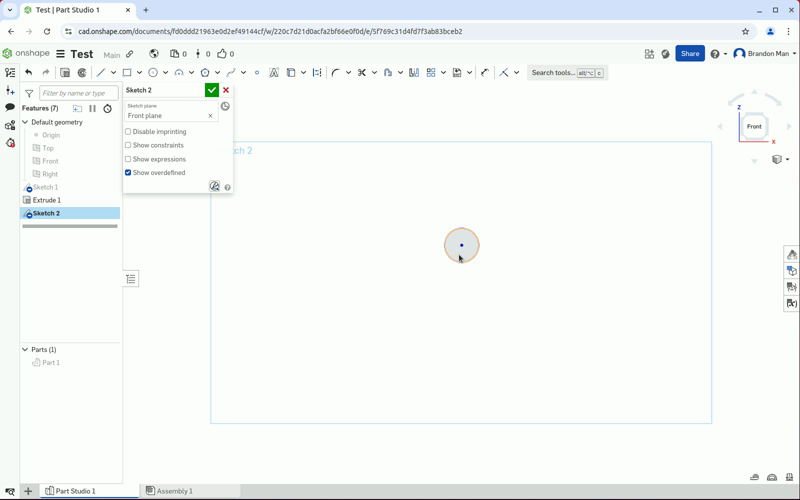
scroll(6)
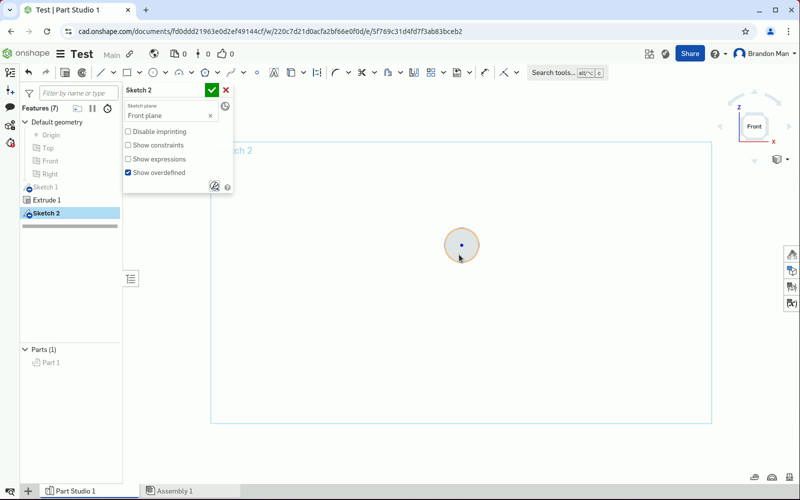
scroll(6)
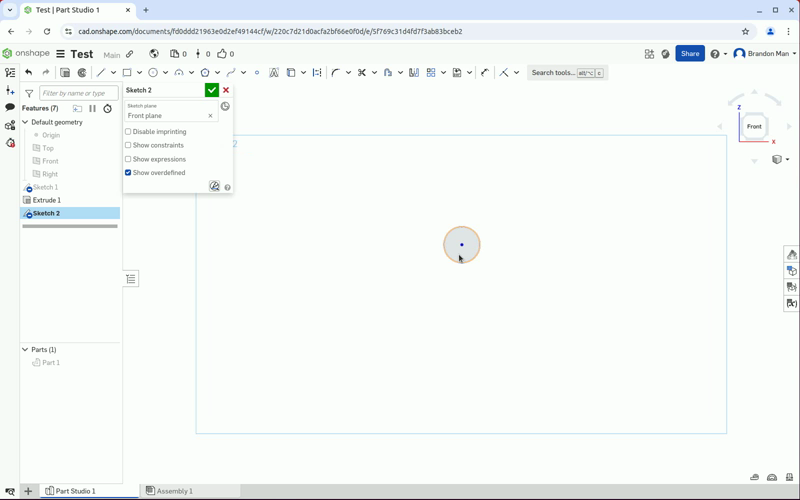
scroll(6)
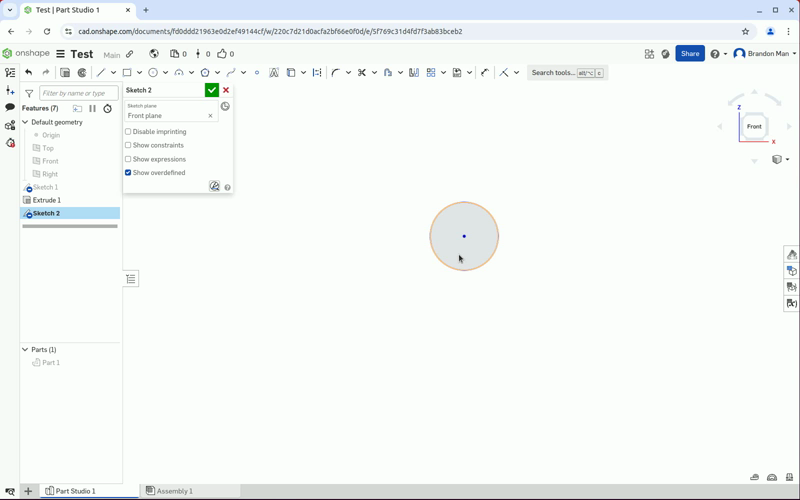
scroll(6)
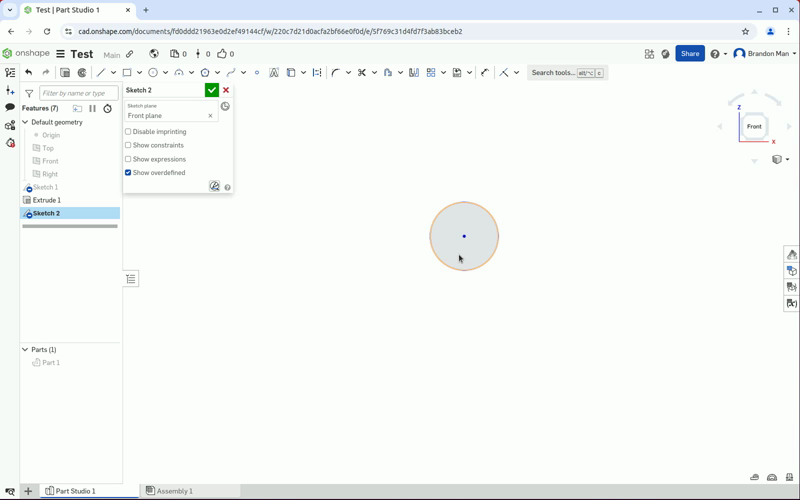
scroll(6)
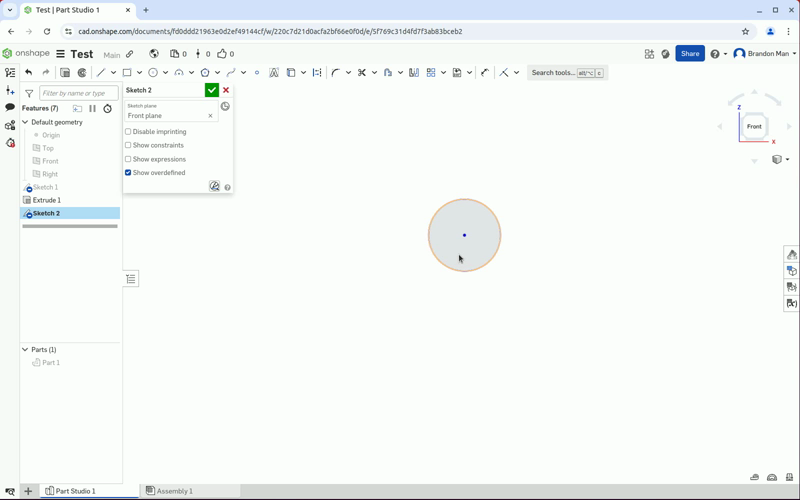
scroll(6)
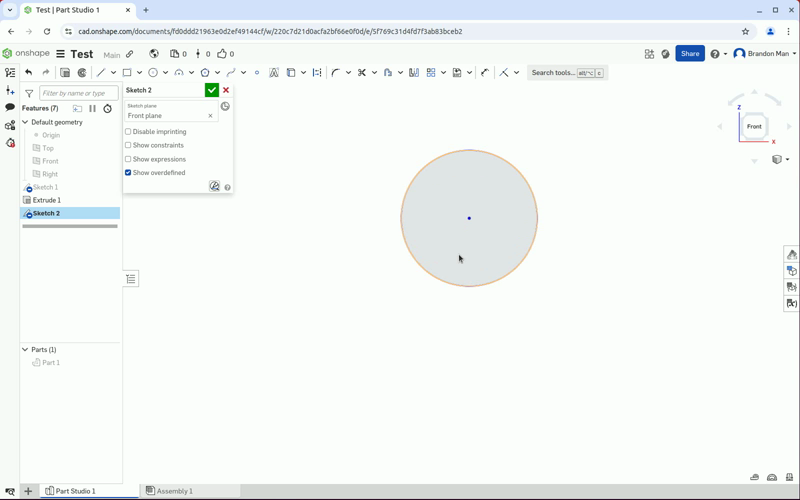
scroll(6)
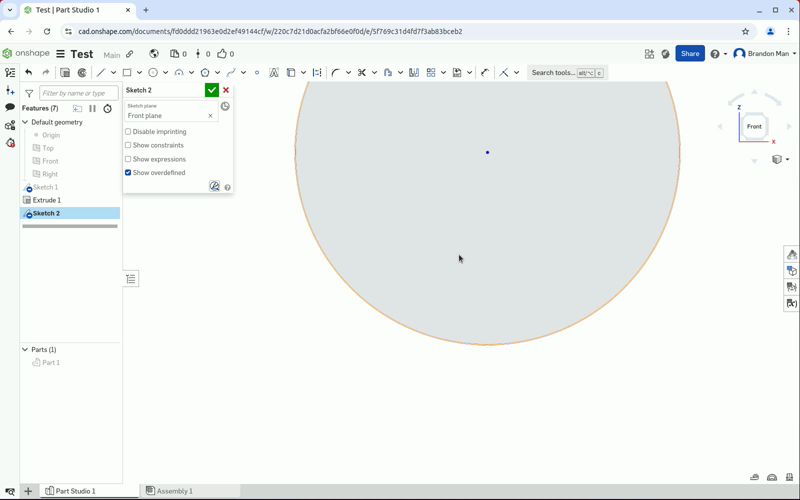
click(459, 254)
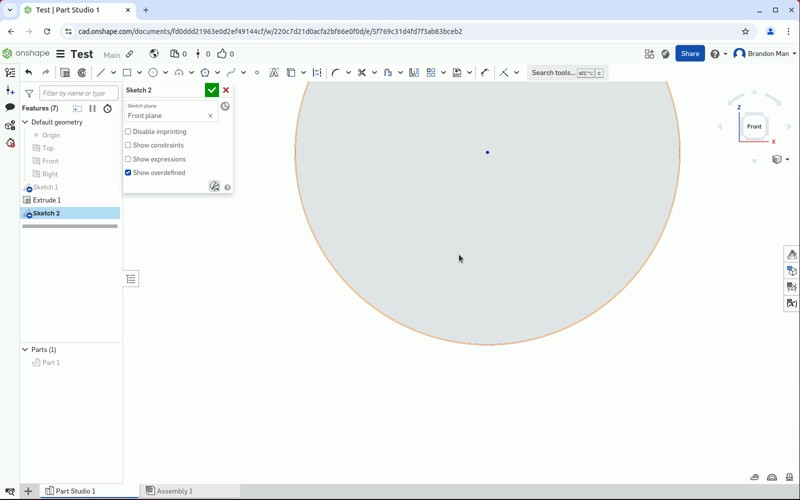
scroll(-6)
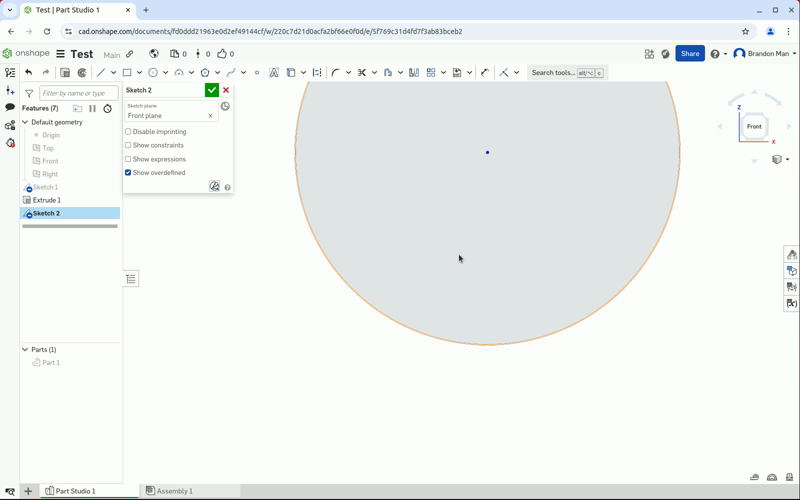
scroll(-6)
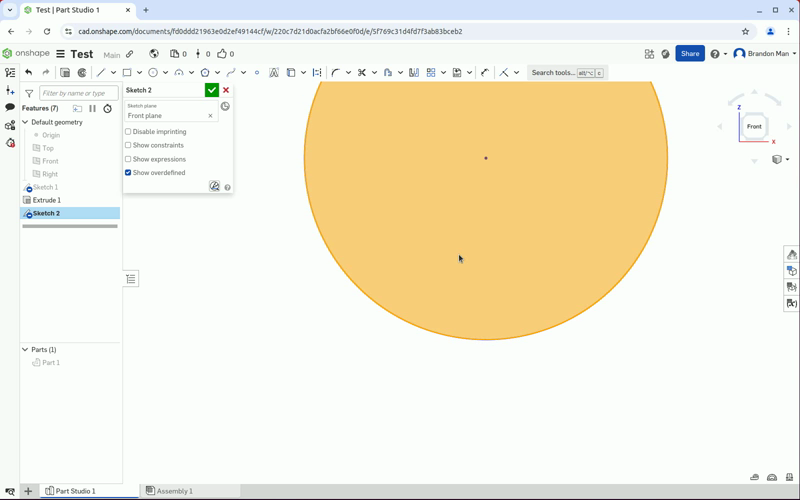
scroll(-6)
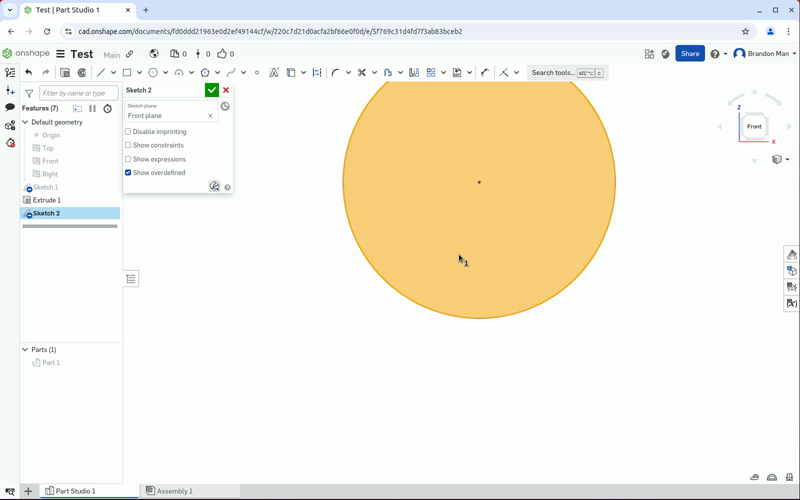
scroll(-6)
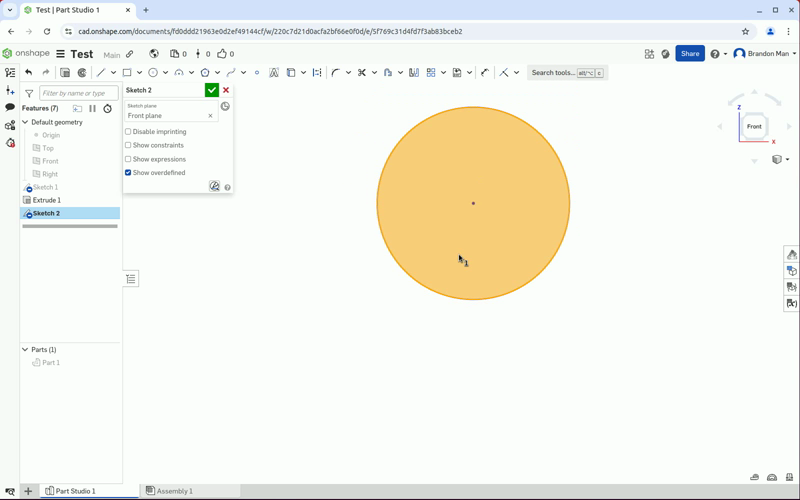
scroll(-6)
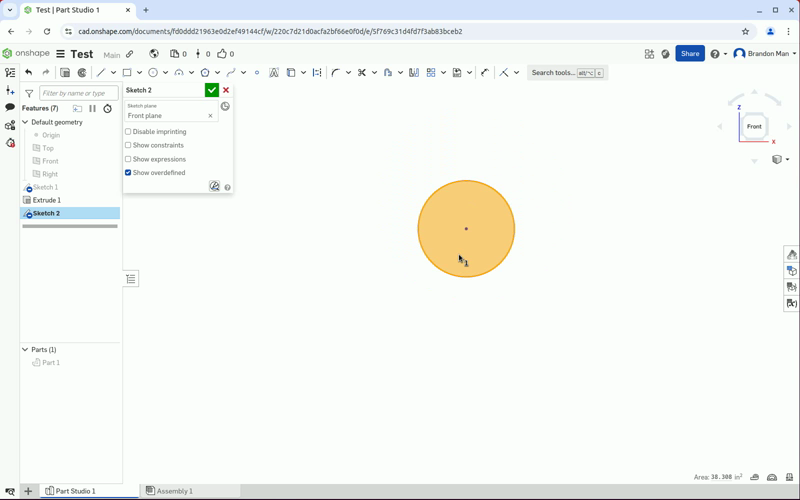
scroll(-6)
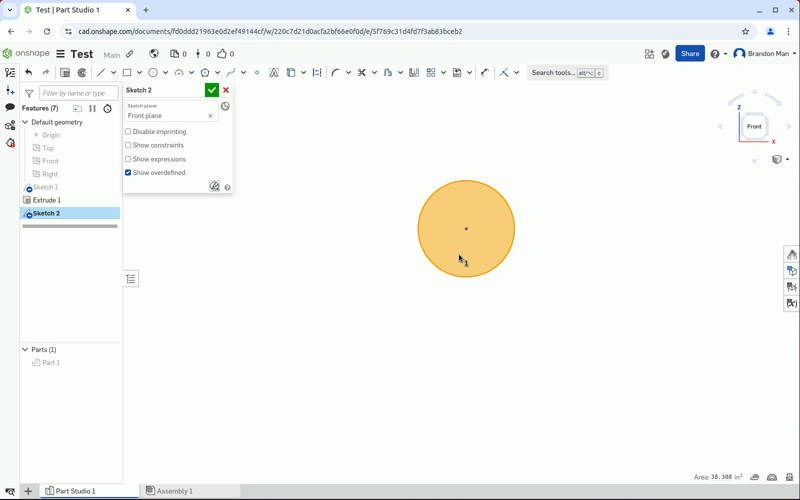
scroll(-6)
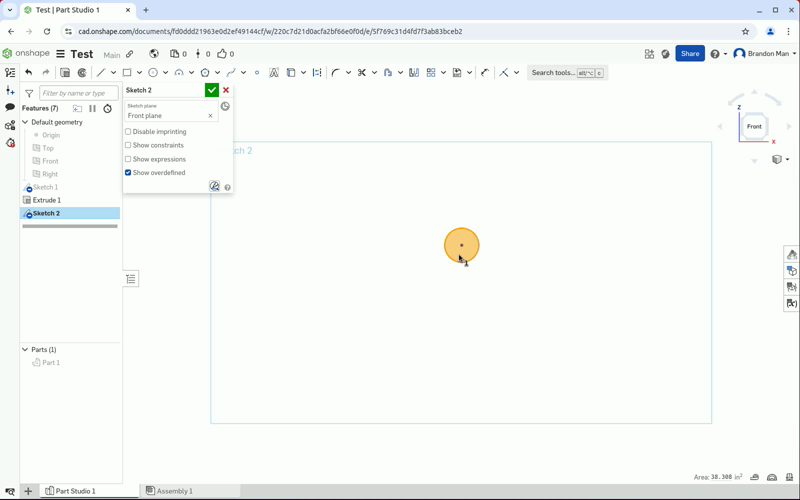
mouse_move(73, 352)
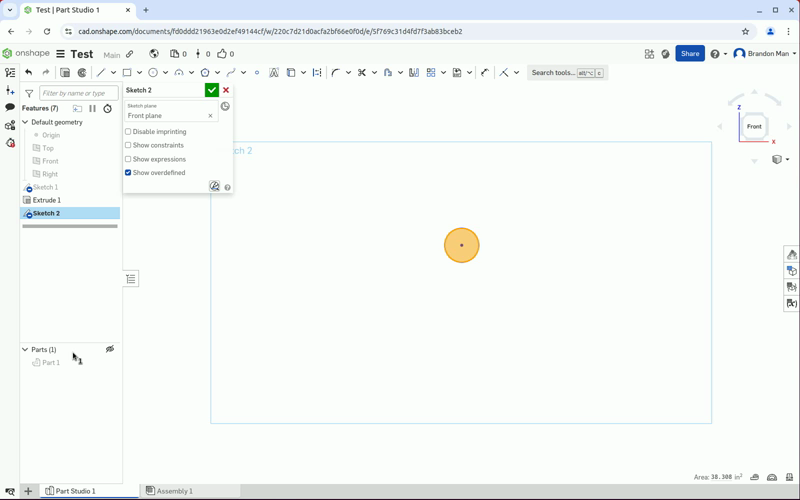
key(shift+y)
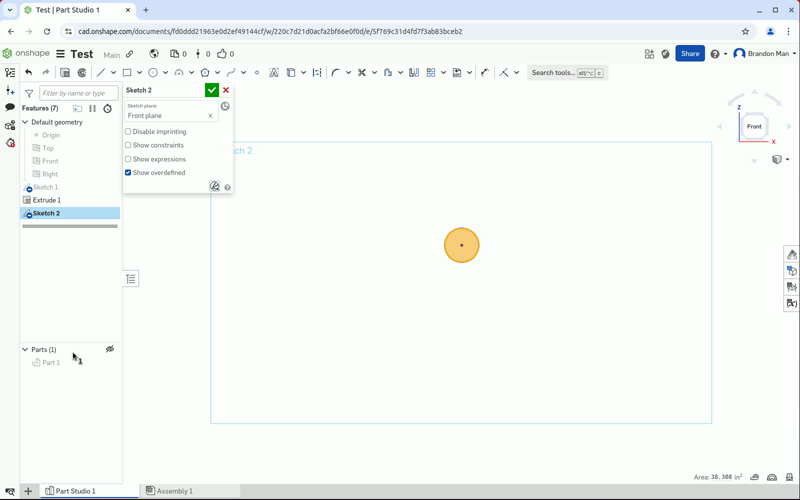
key(shift+e)
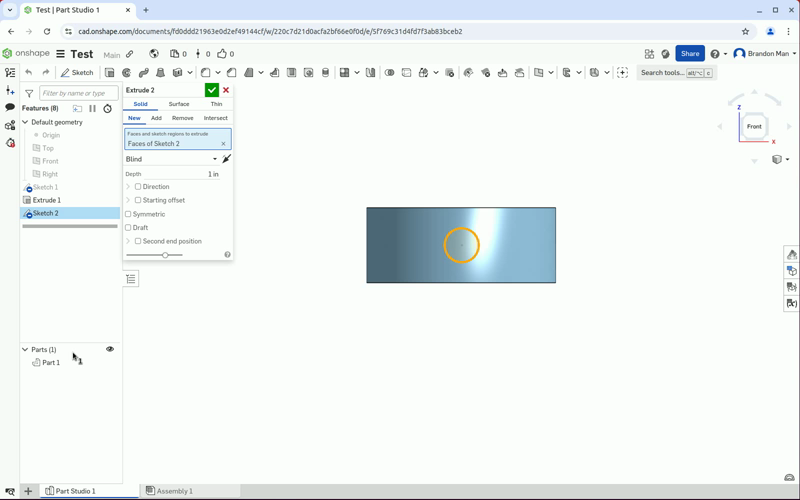
mouse_move(143, 106)
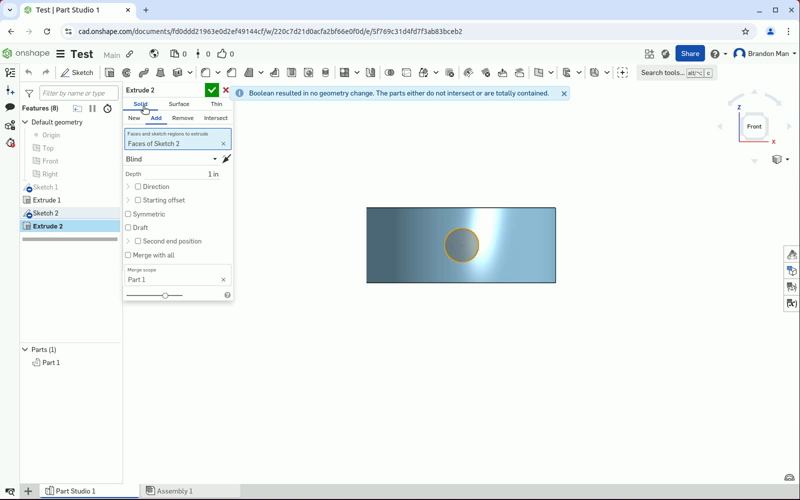
click(143, 106)
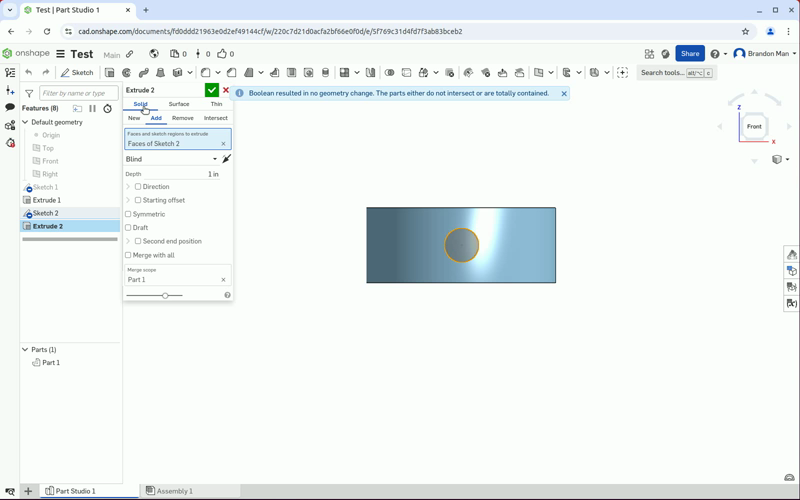
mouse_move(137, 120)
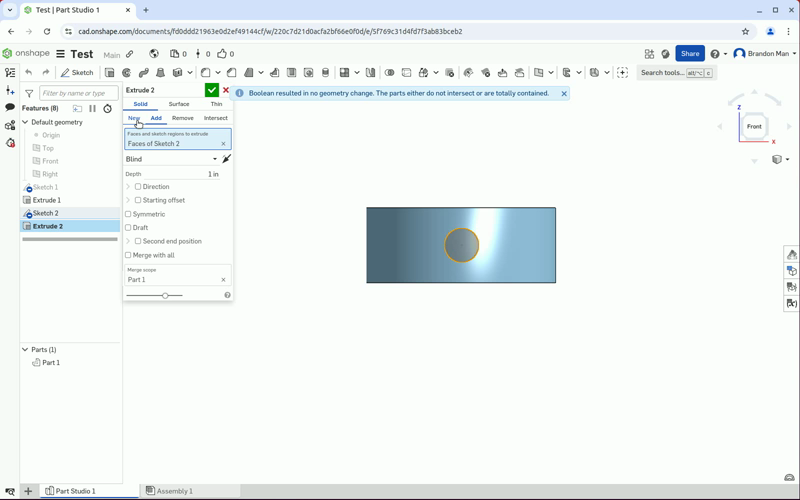
click(137, 120)
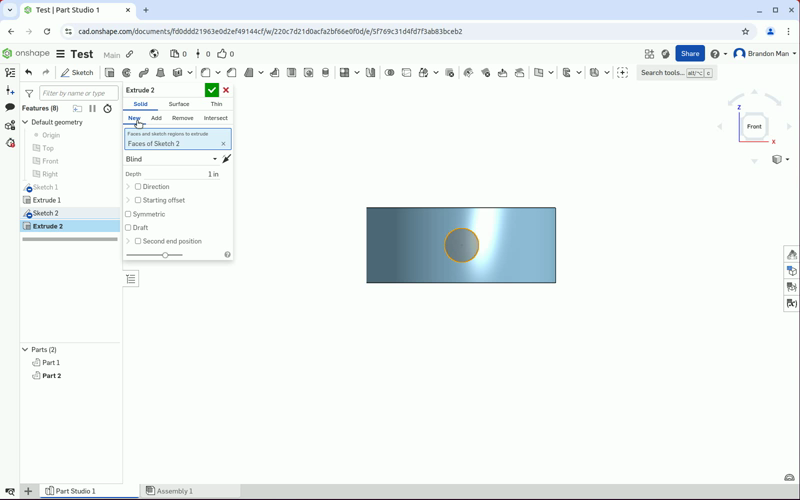
key(tab, 4)
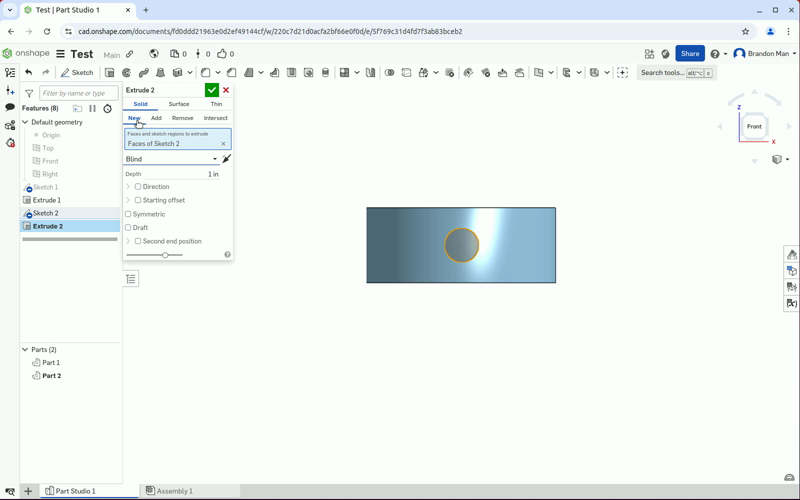
text(23.108)
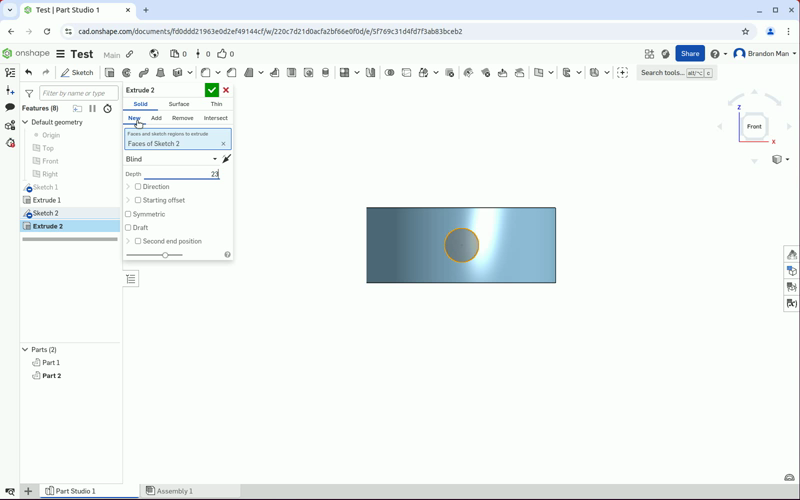
key(enter)
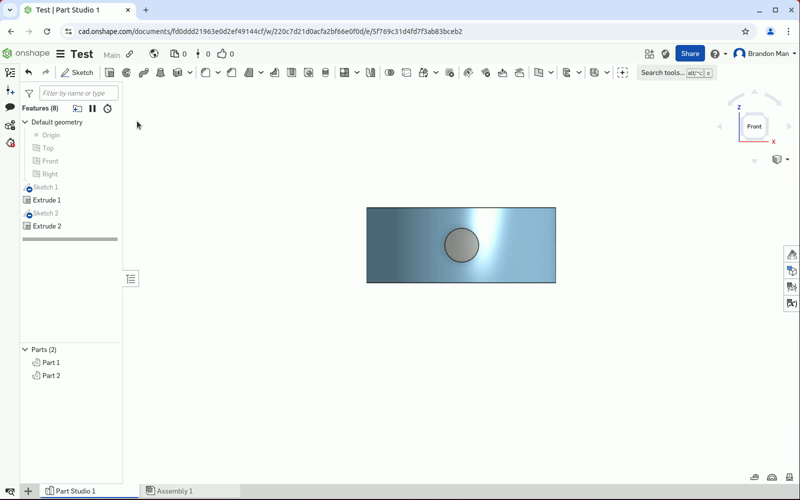
key(shift+h)
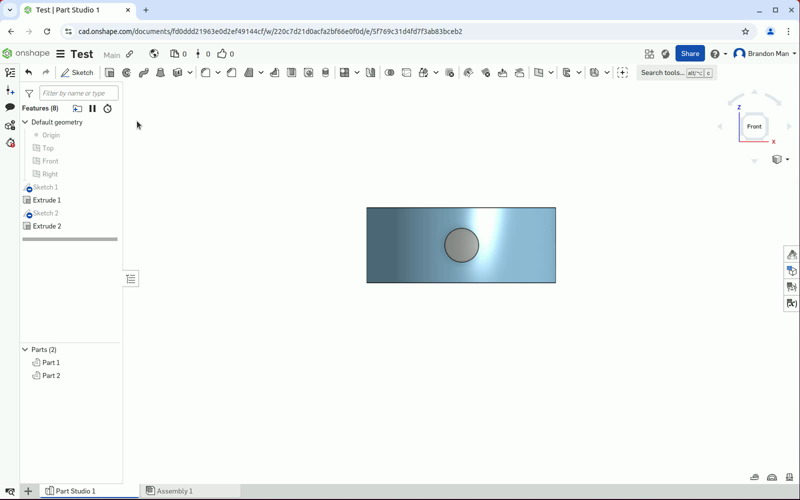
key(shift+h)
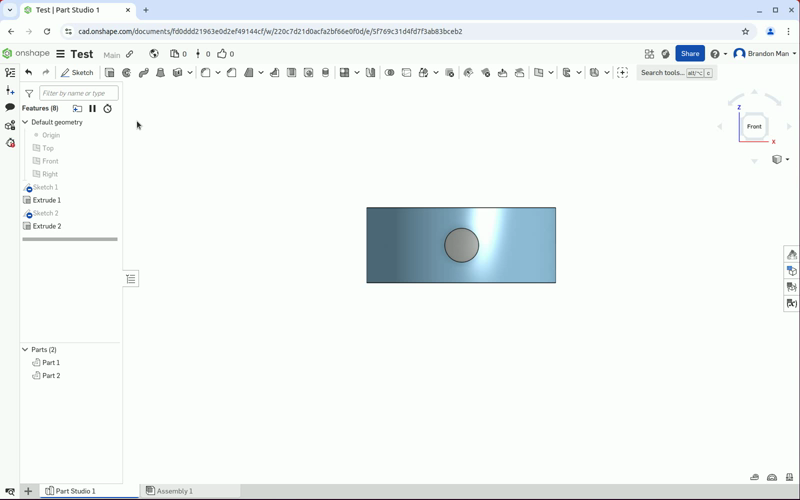
key(shift+7)
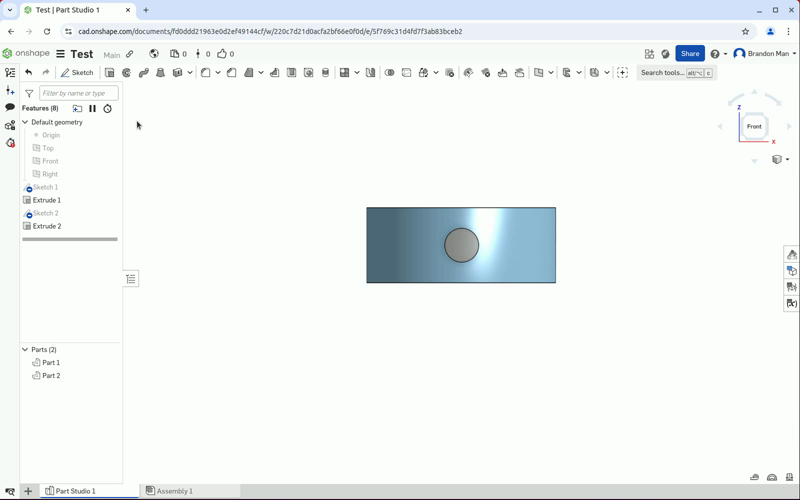
key(left, 2)
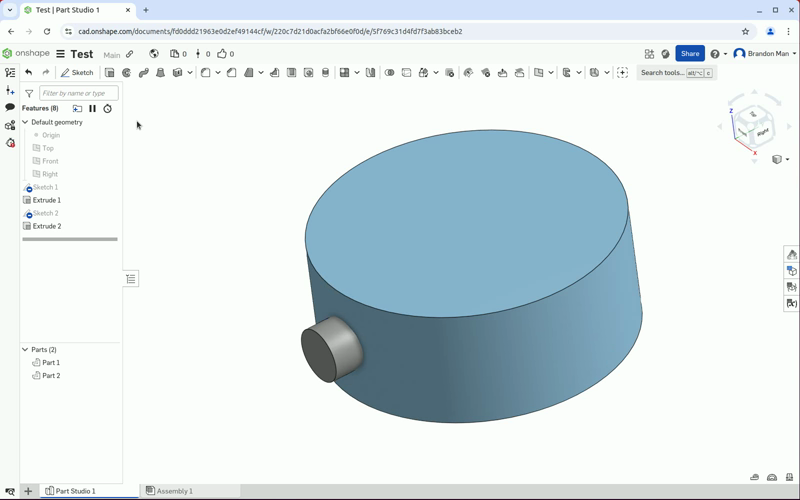
key(down, 2)
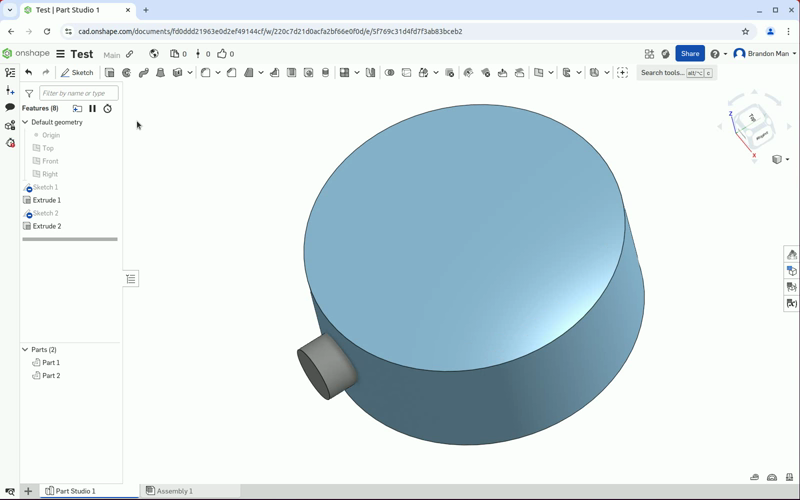
key(up, 2)
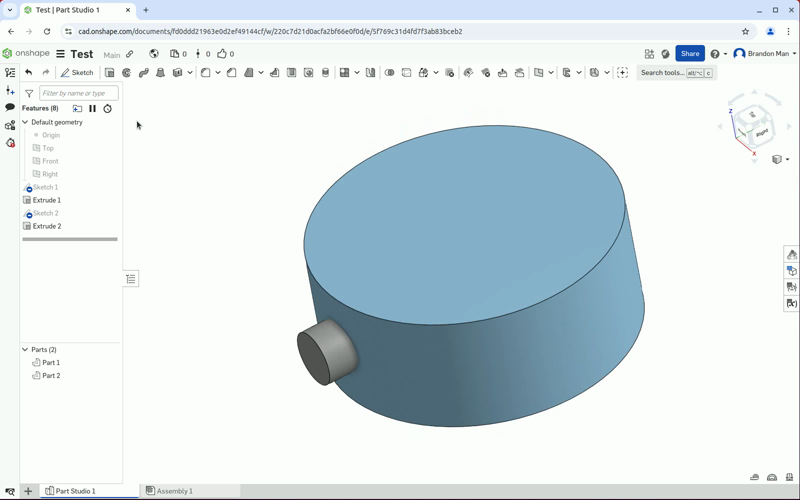
key(right, 2)
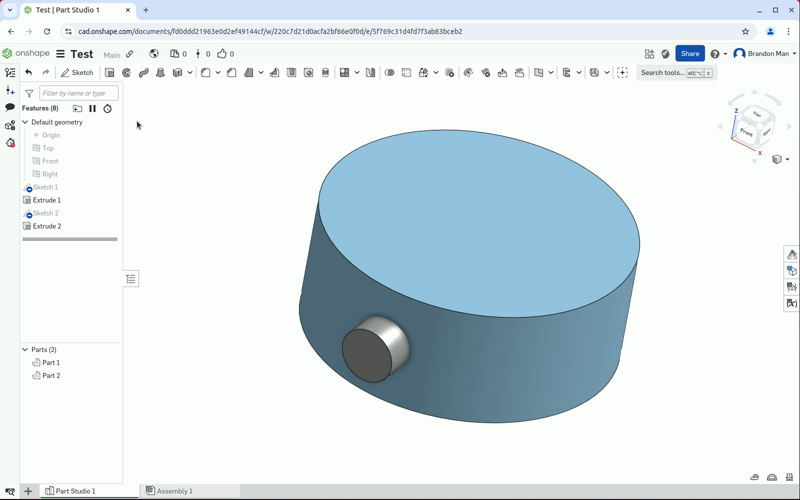
mouse_move(73, 189)
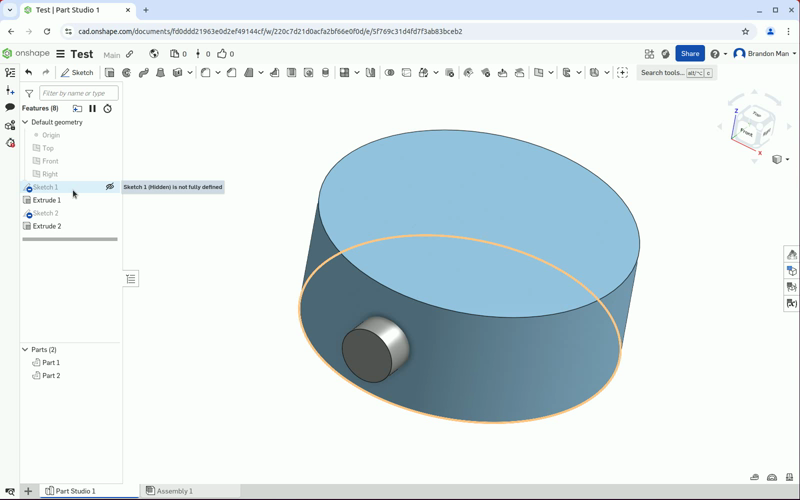
click(73, 189)